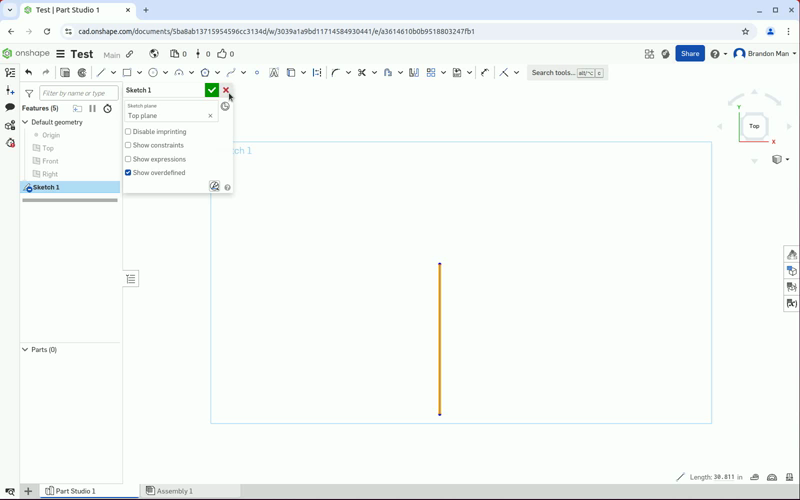
key(shift+h)
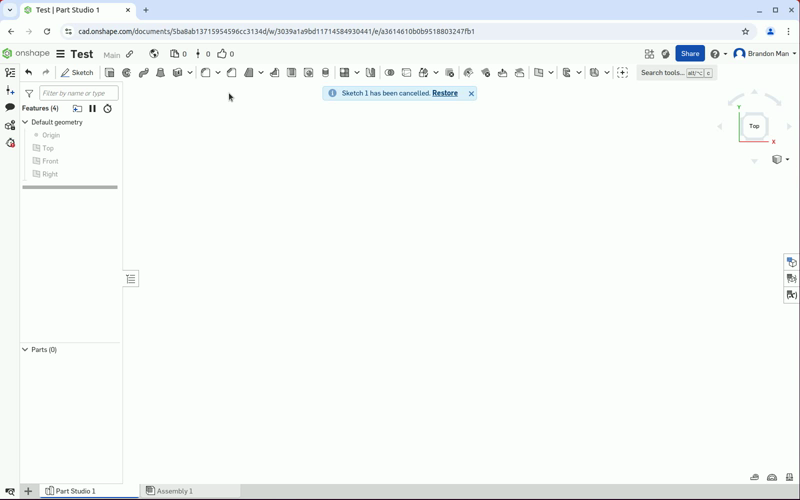
mouse_move(73, 352)
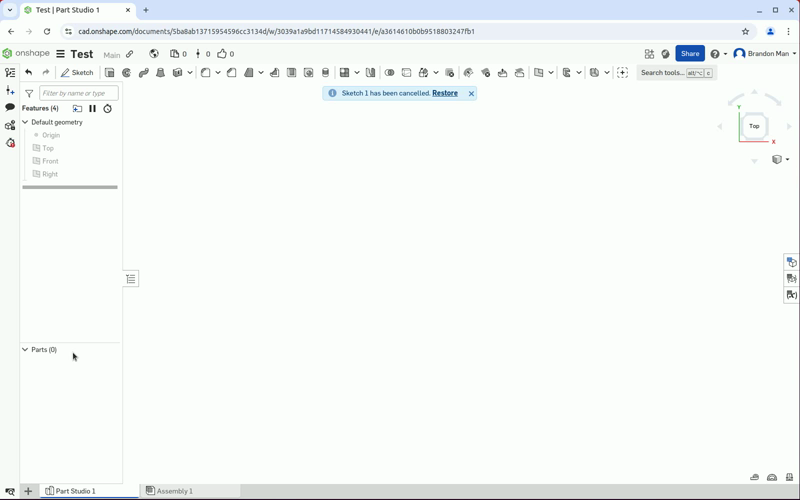
key(y)
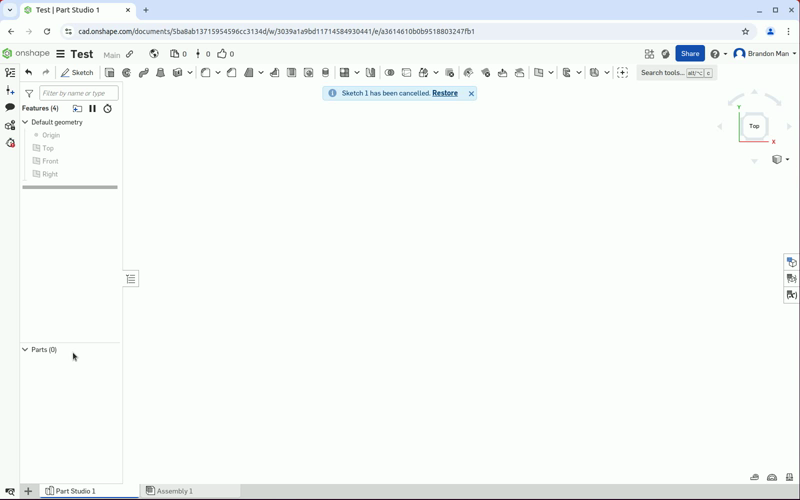
key(shift+p)
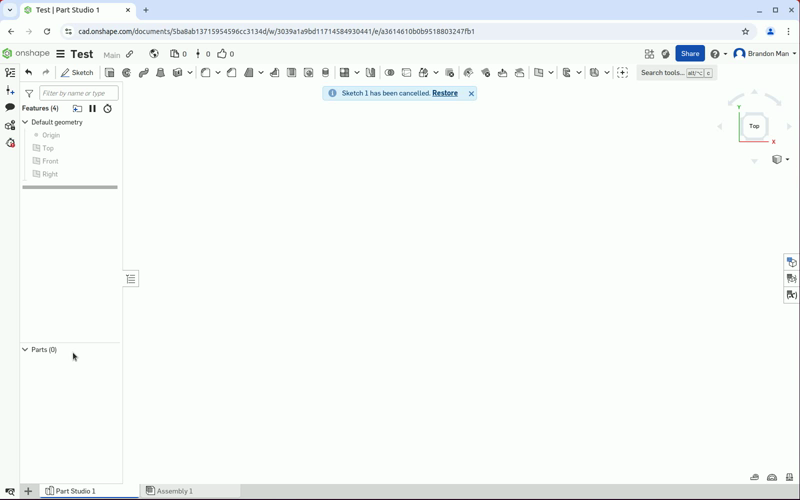
key(space)
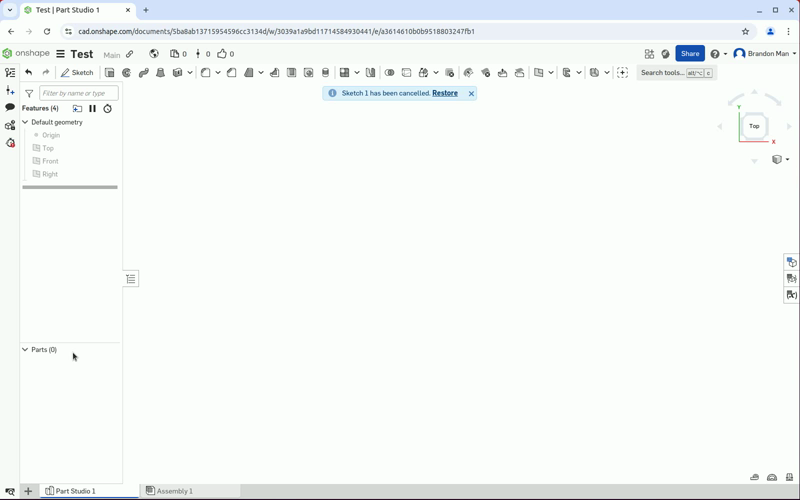
key_down(shift)
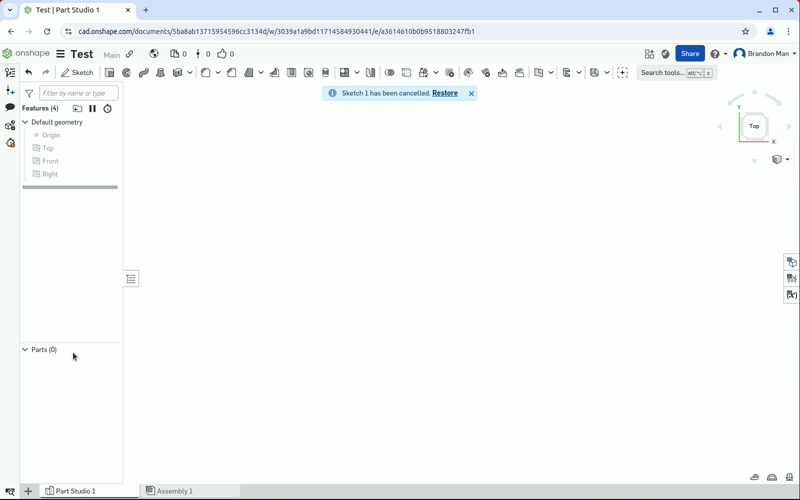
key(up)
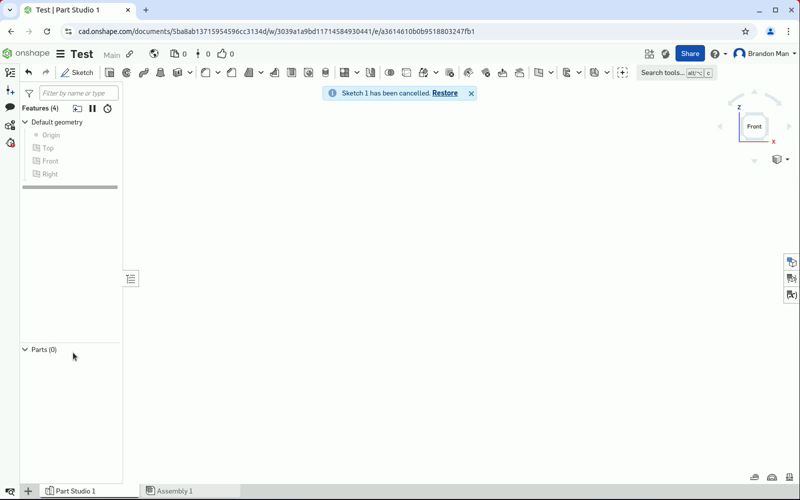
key_up(shift)
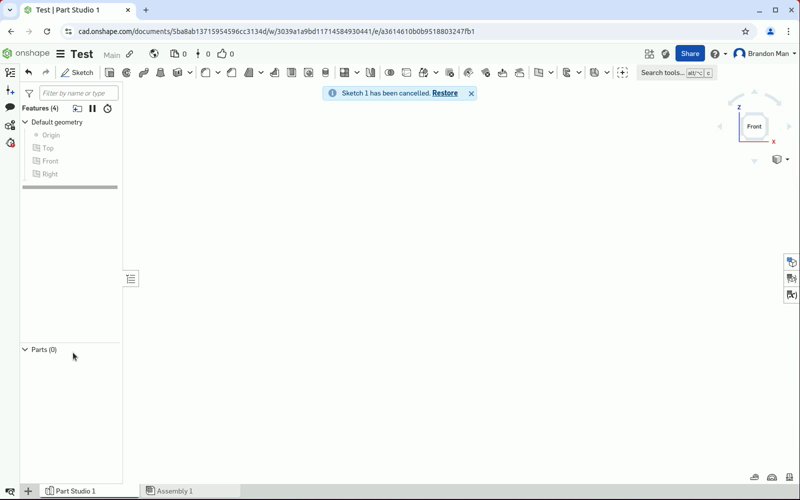
mouse_move(73, 352)
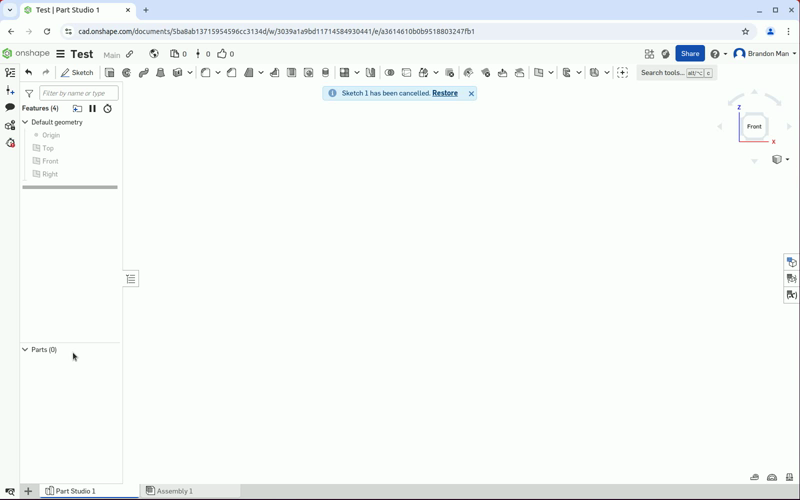
key(shift+y)
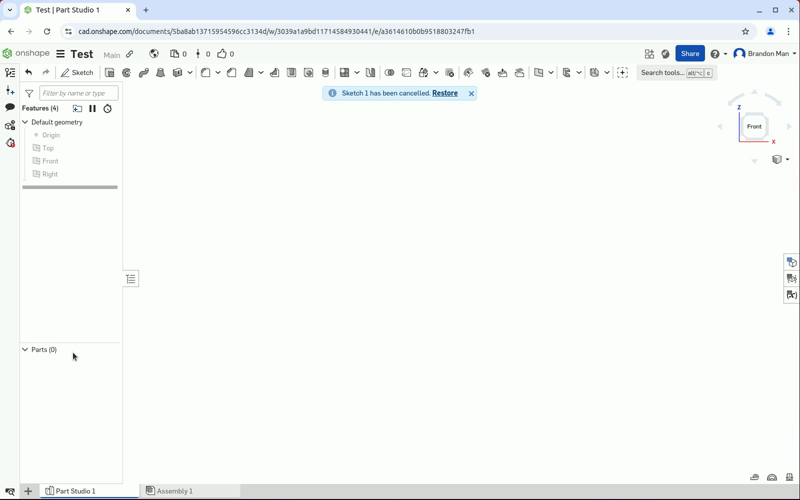
key(shift+s)
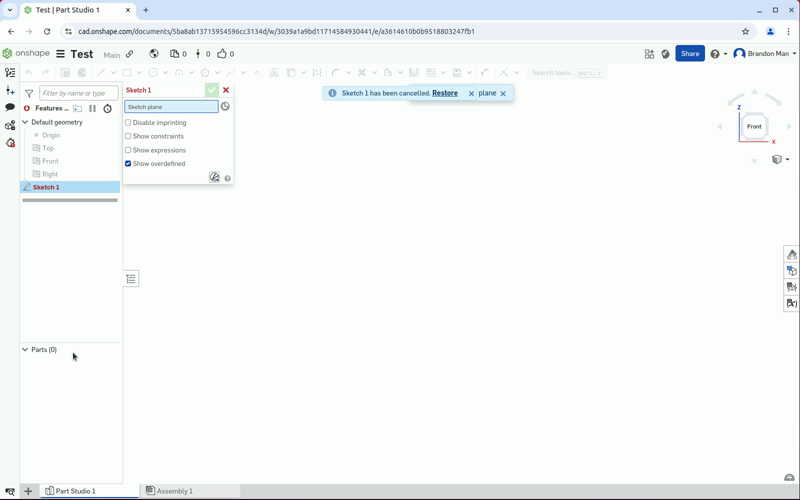
mouse_move(73, 163)
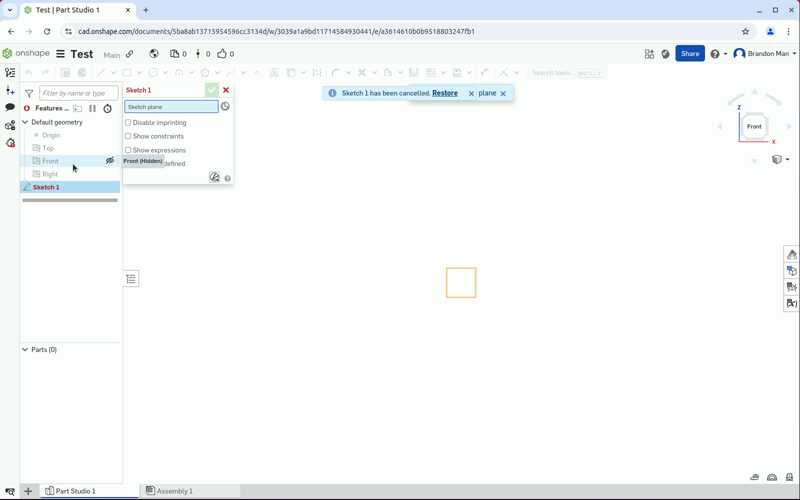
click(73, 163)
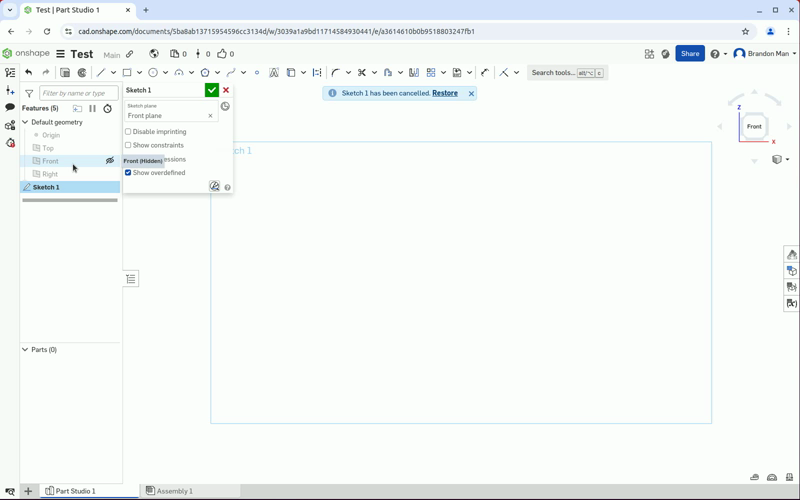
mouse_move(73, 352)
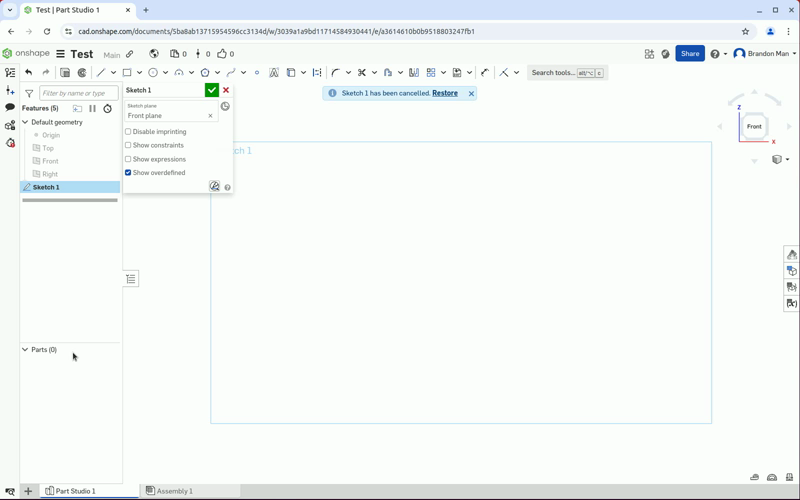
key(y)
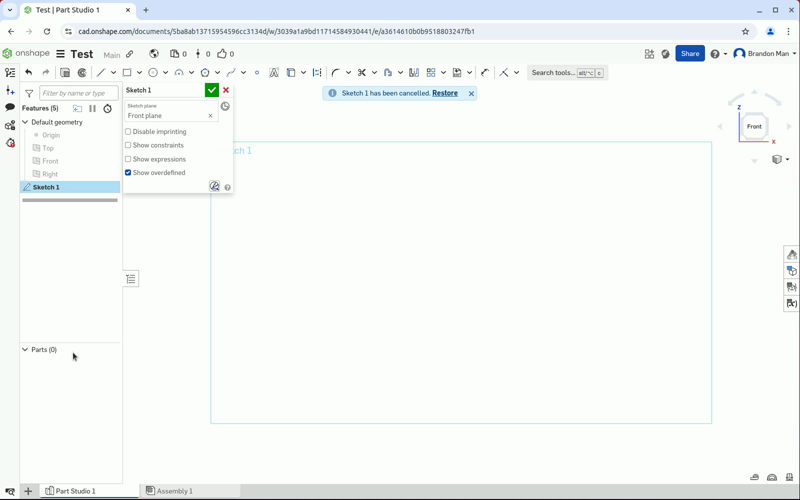
key(c)
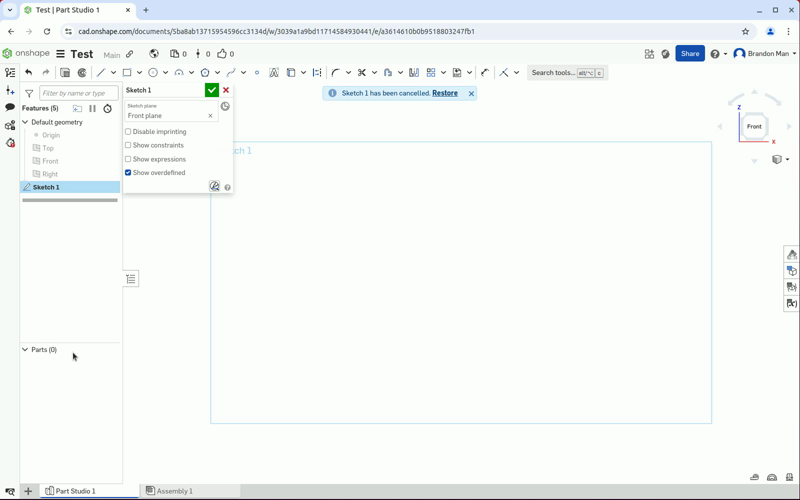
key_down(shift)
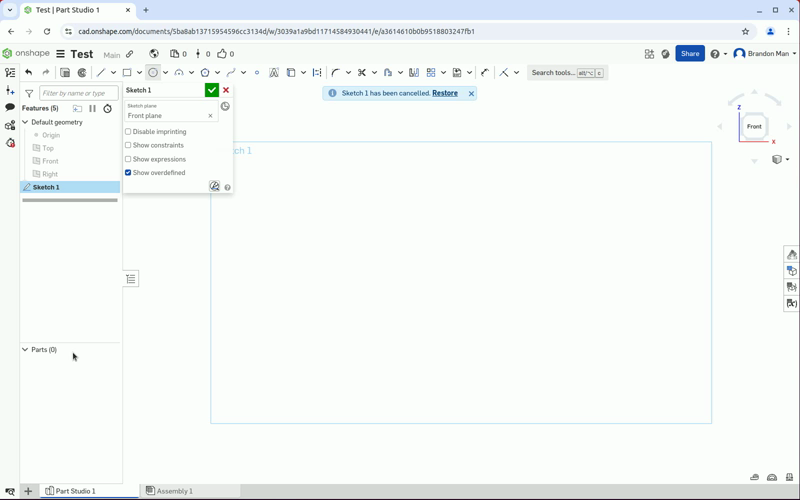
mouse_move(460, 282)
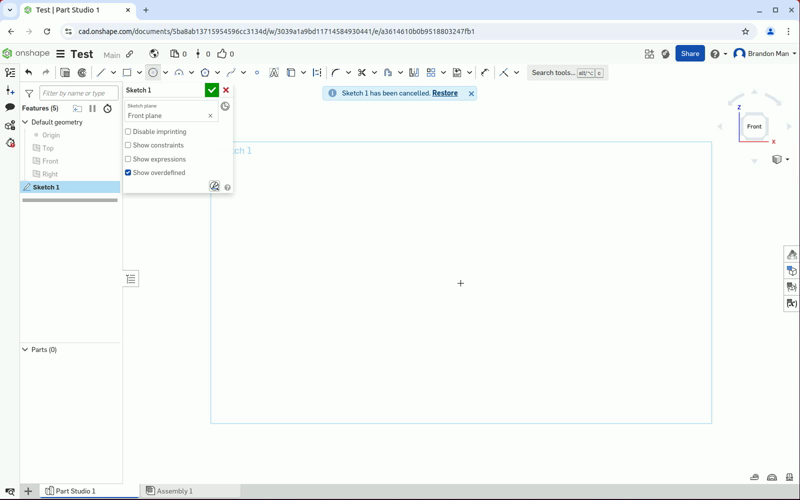
click(460, 282)
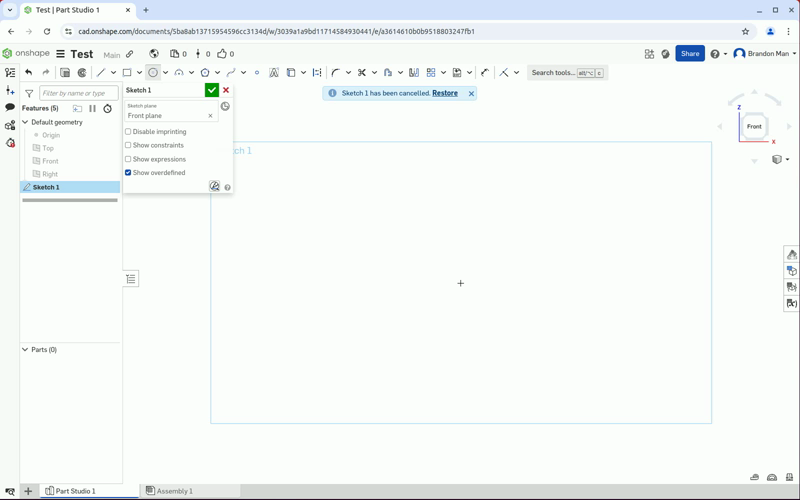
key_up(shift)
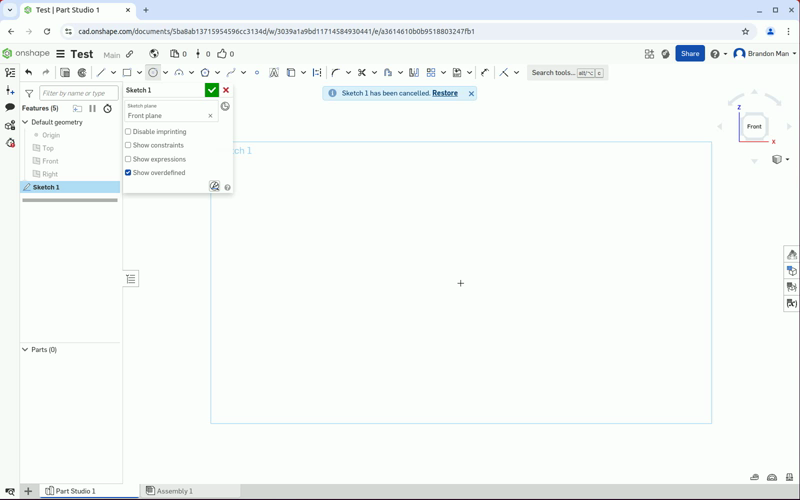
mouse_move(556, 282)
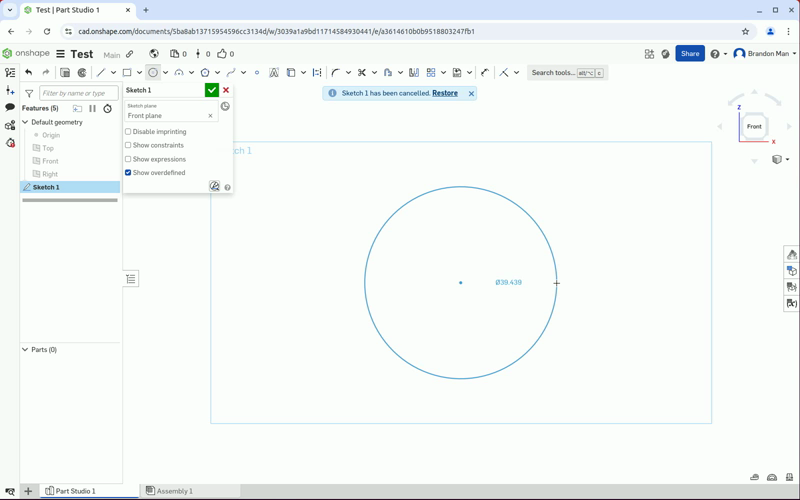
click(556, 282)
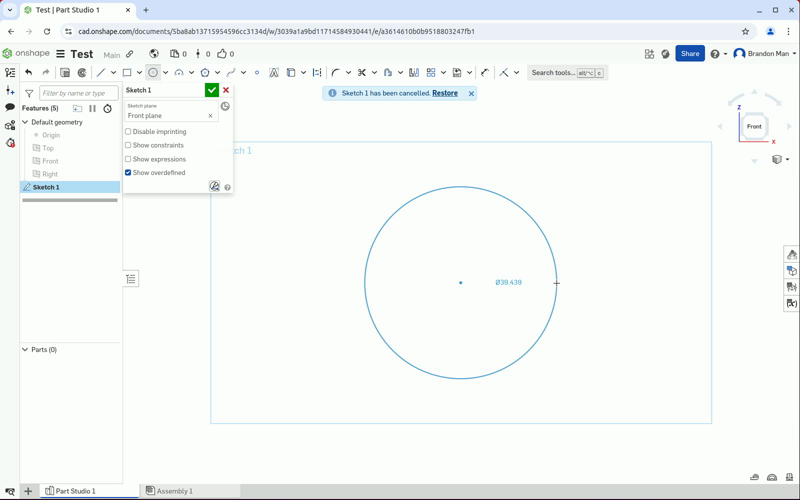
key(esc)
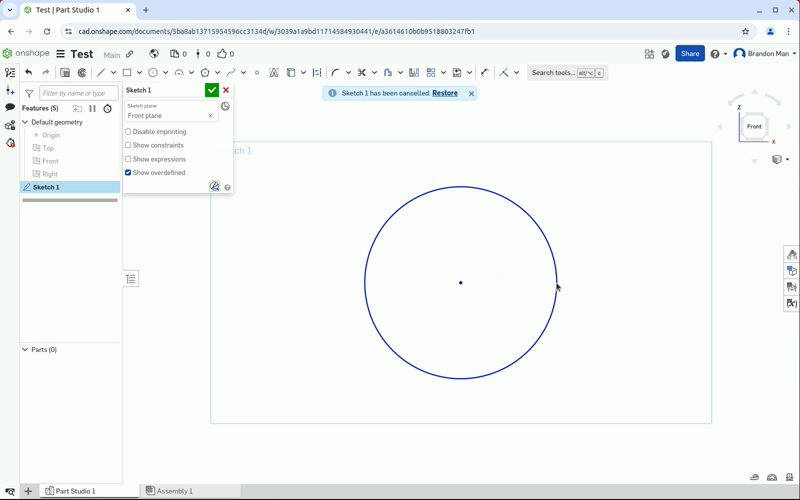
mouse_move(519, 239)
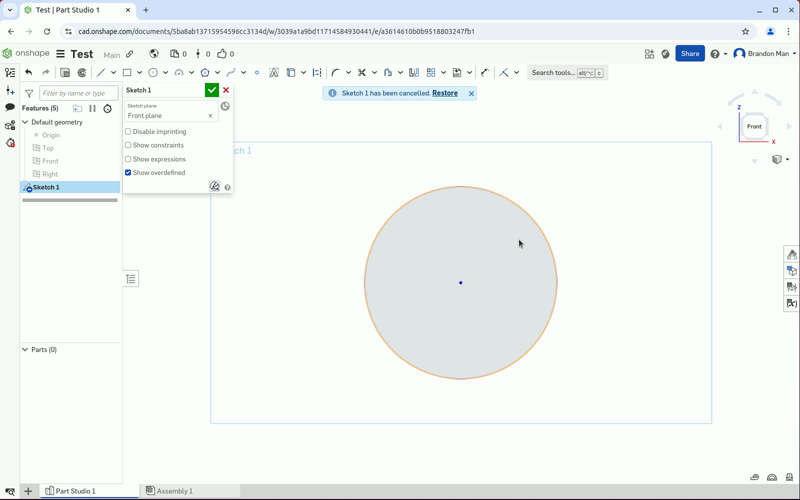
click(519, 239)
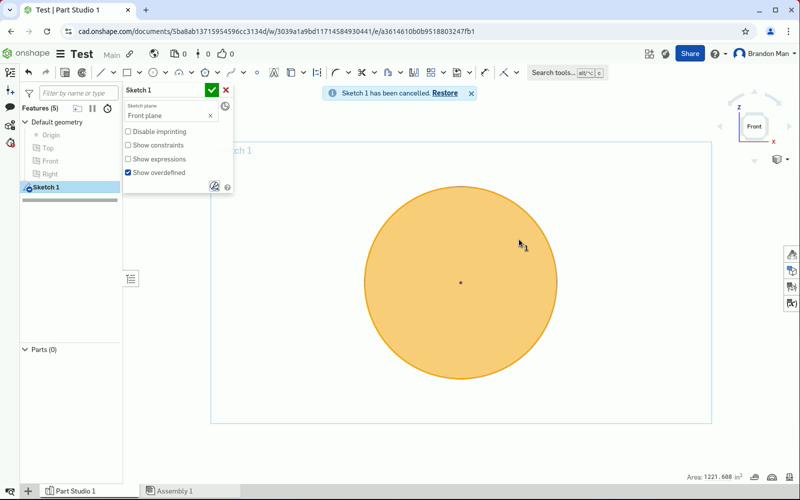
mouse_move(73, 352)
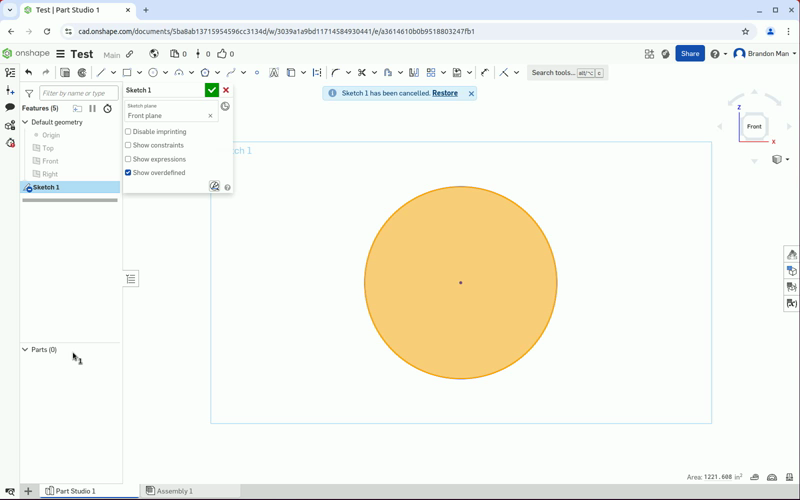
key(shift+y)
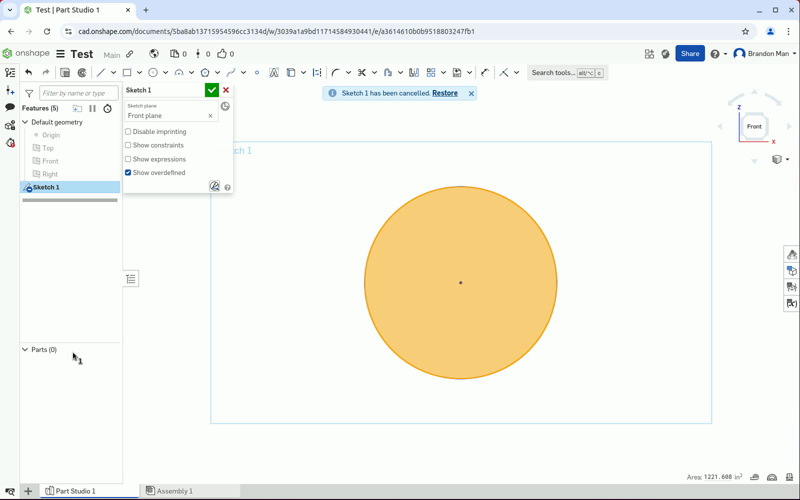
key(shift+e)
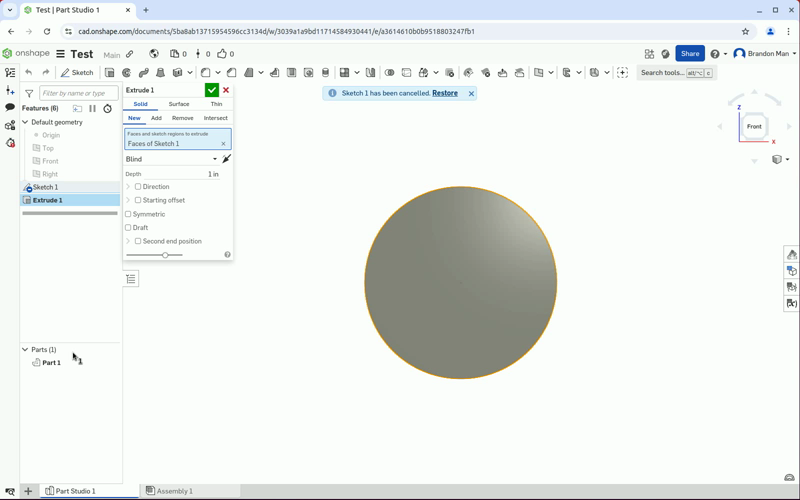
mouse_move(143, 106)
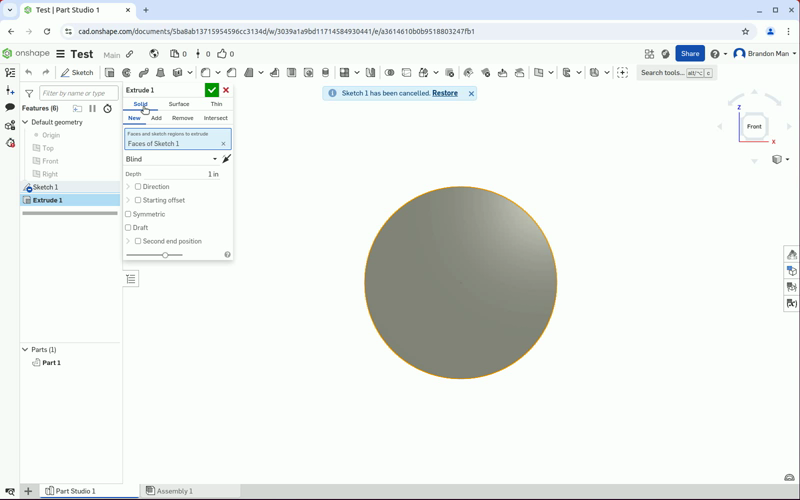
click(143, 106)
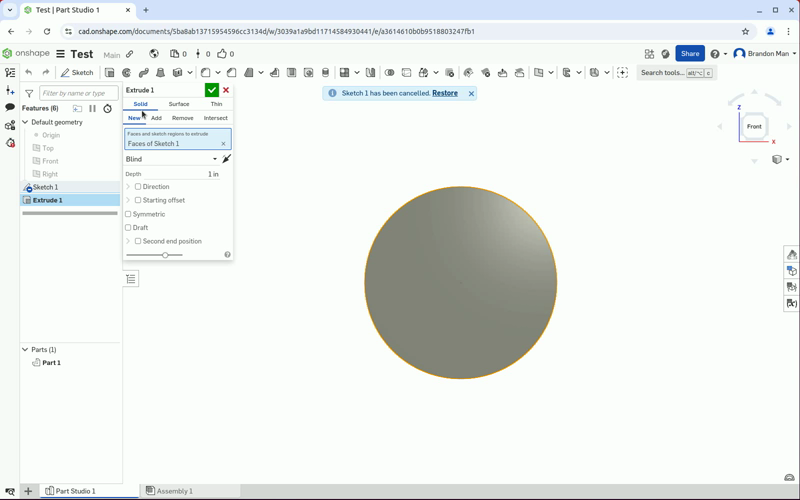
mouse_move(137, 120)
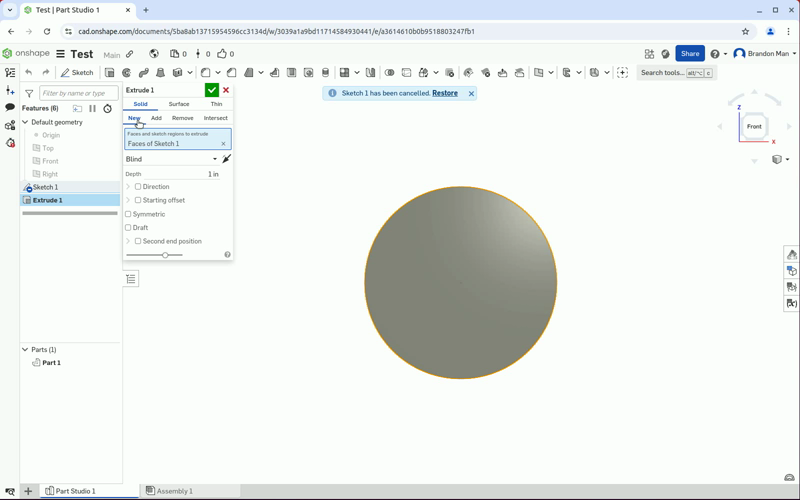
click(137, 120)
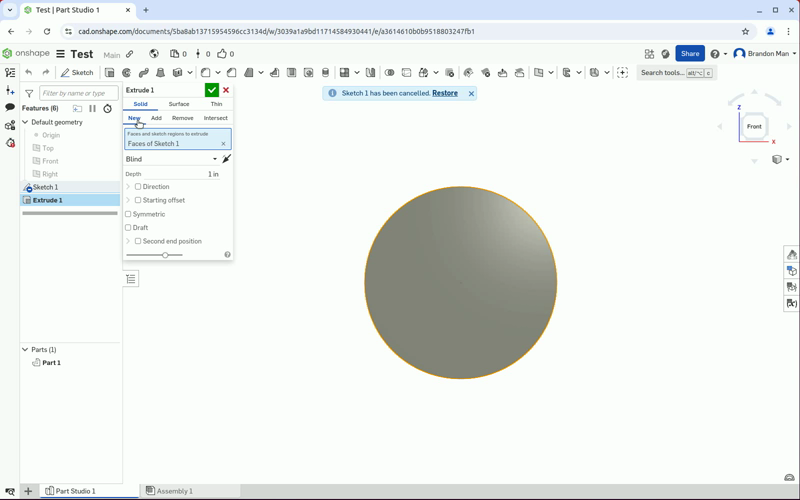
key(tab, 4)
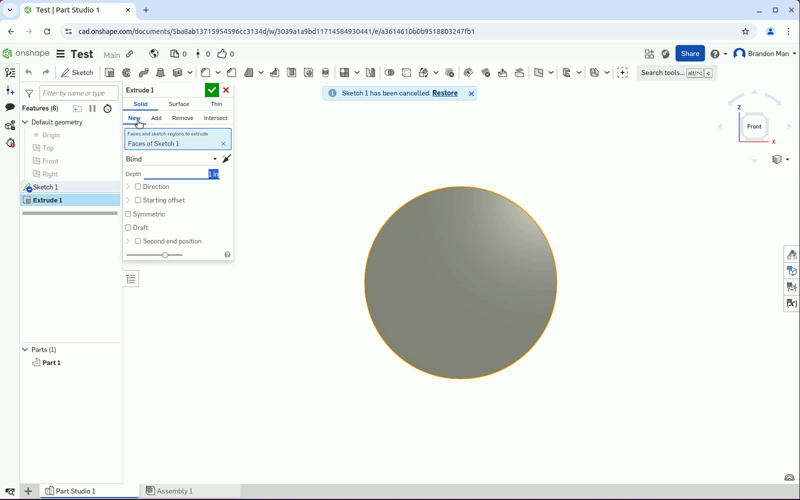
text(4.574)
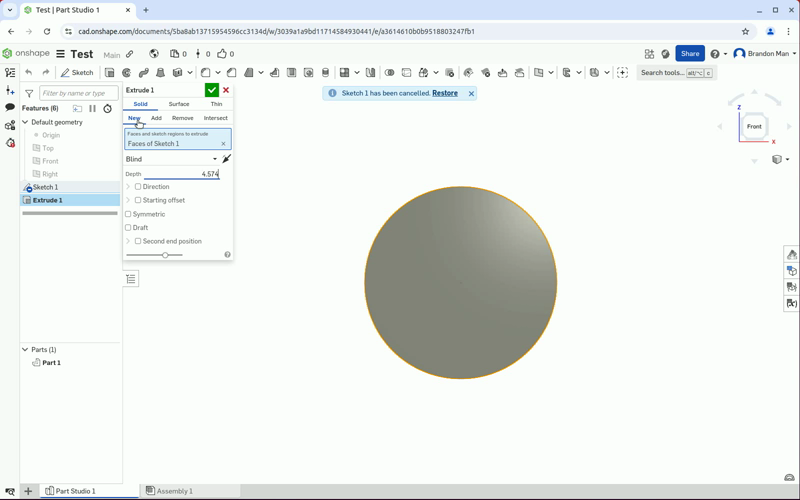
key(enter)
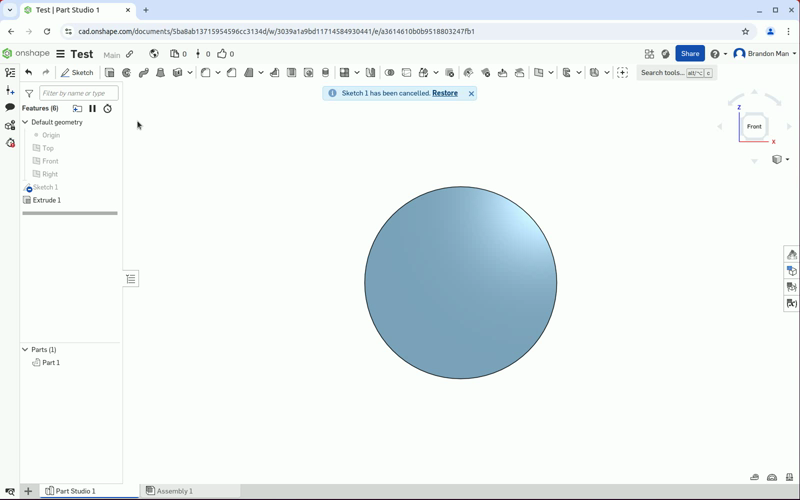
key(shift+h)
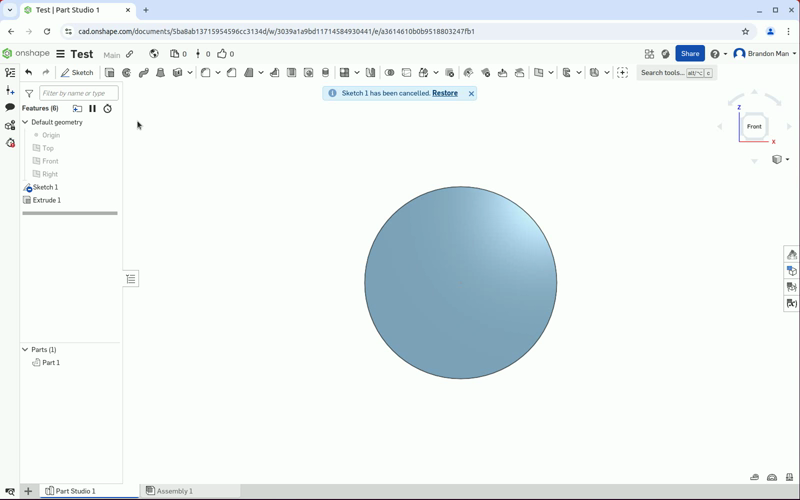
key(shift+h)
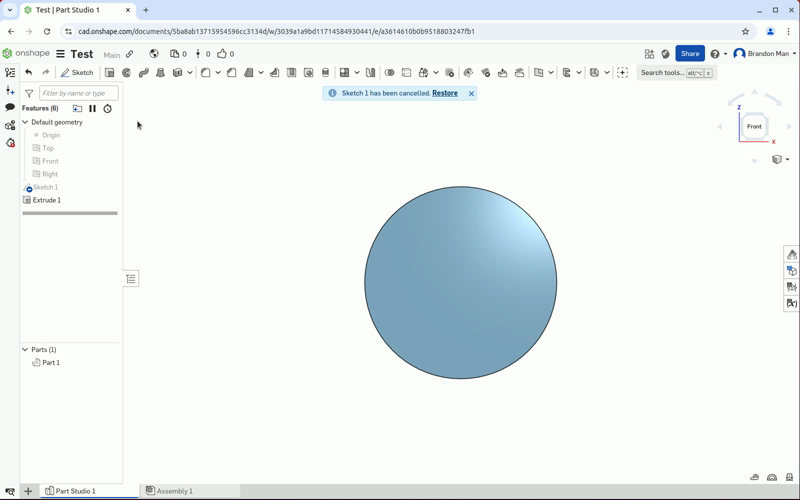
mouse_move(73, 189)
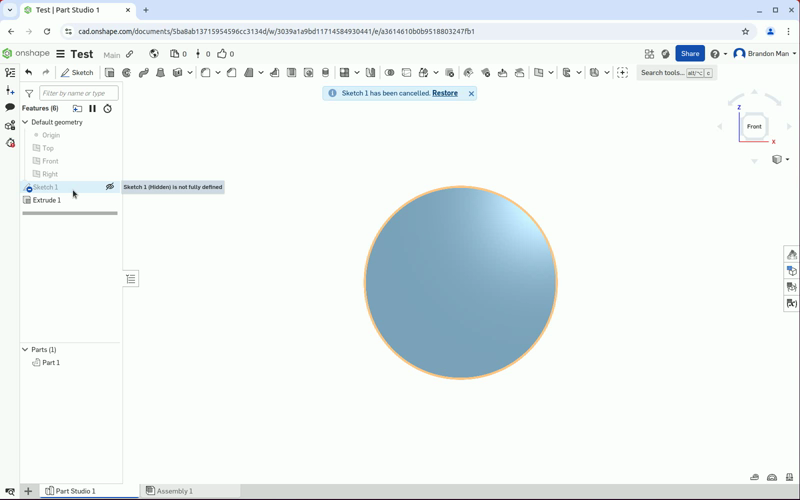
click(73, 189)
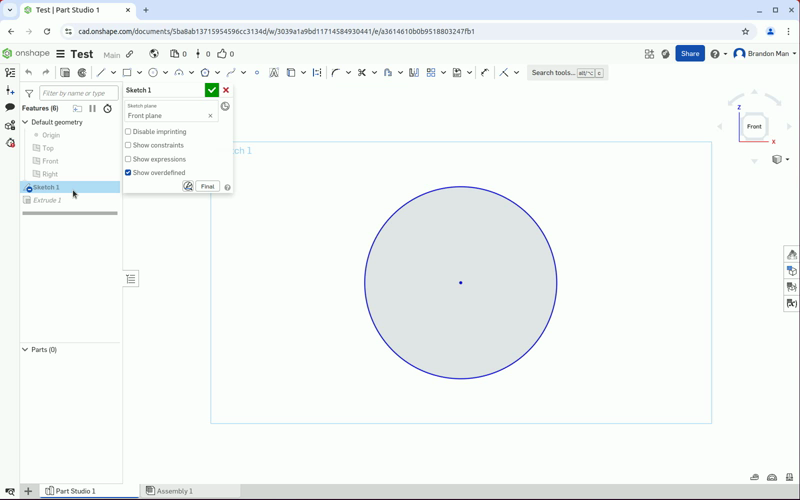
mouse_move(229, 92)
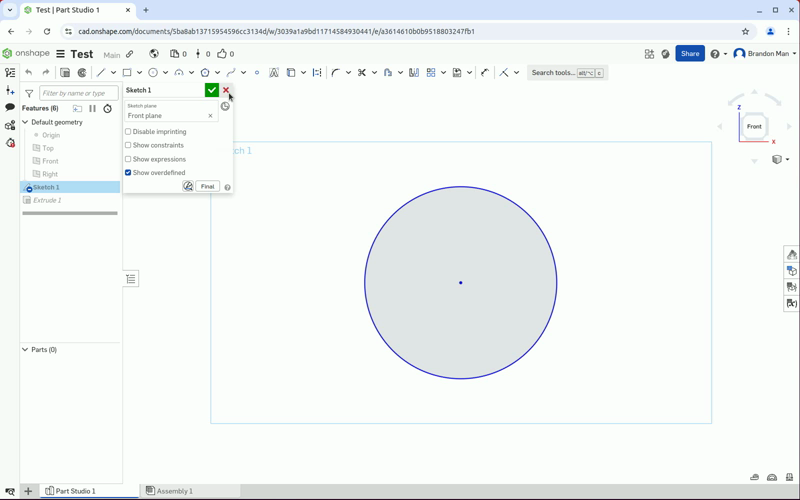
click(229, 92)
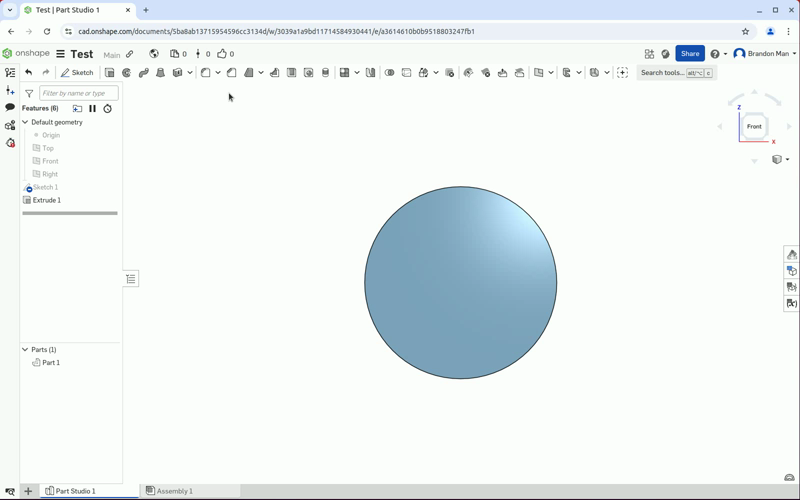
mouse_move(541, 75)
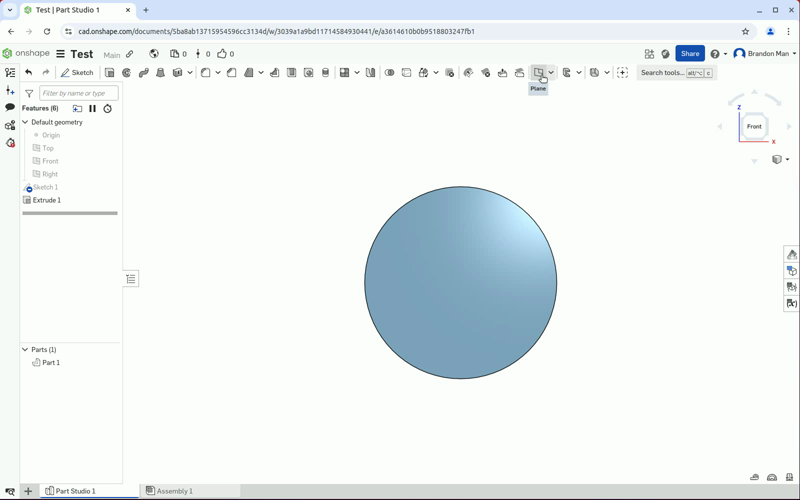
click(541, 75)
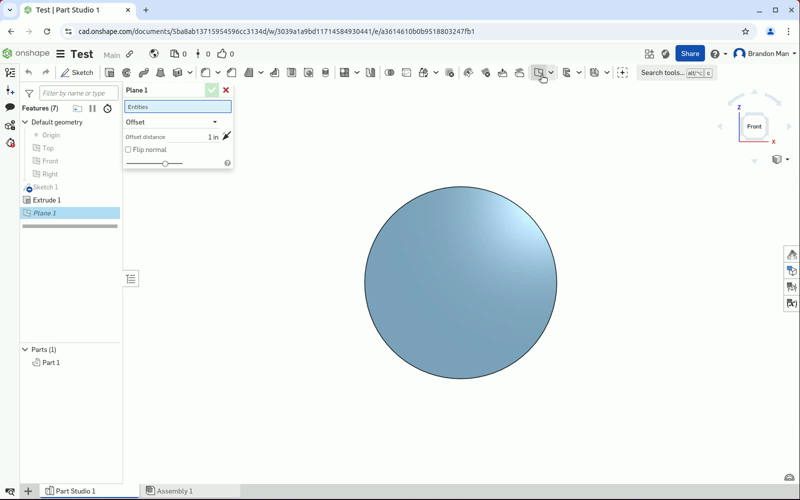
mouse_move(73, 163)
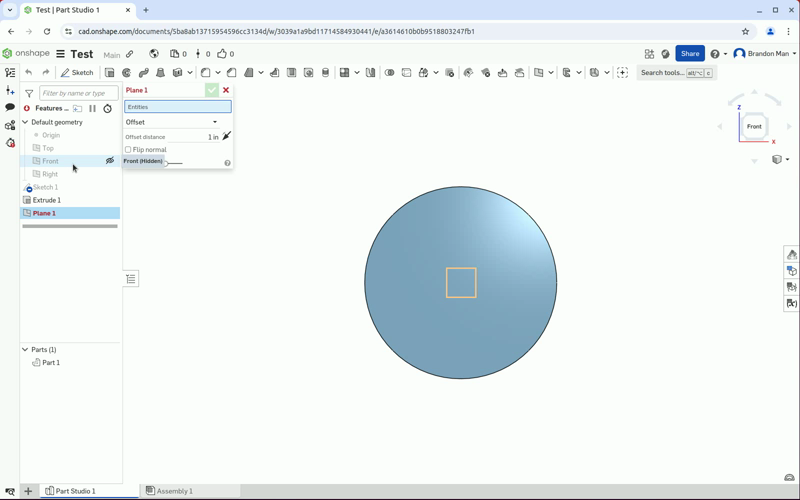
click(73, 163)
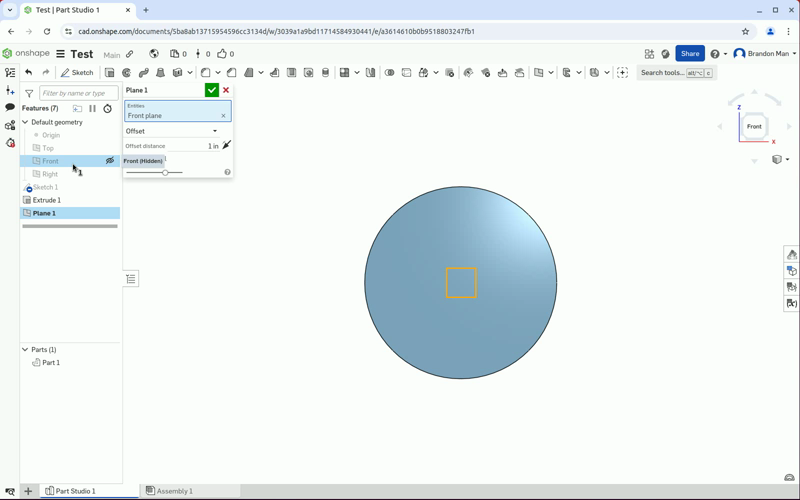
key(tab, 2)
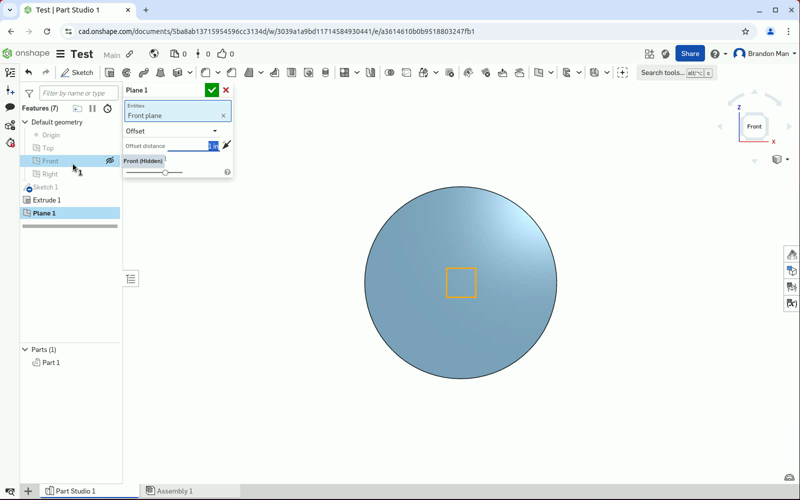
text(4.56)
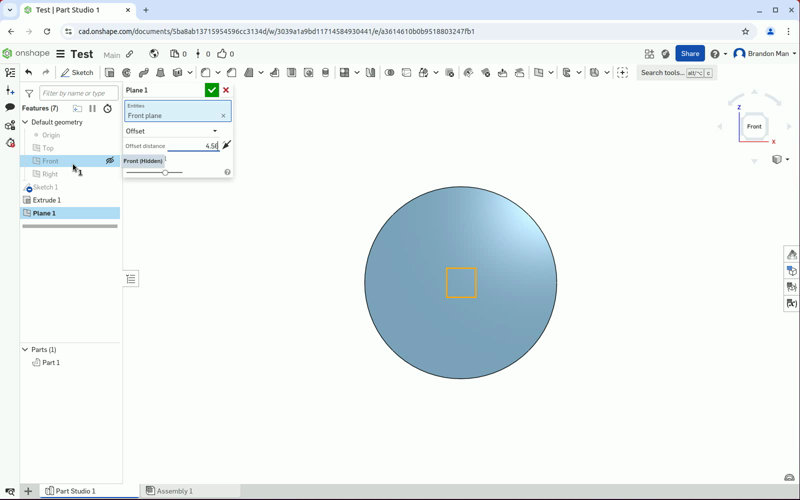
key(enter, 2)
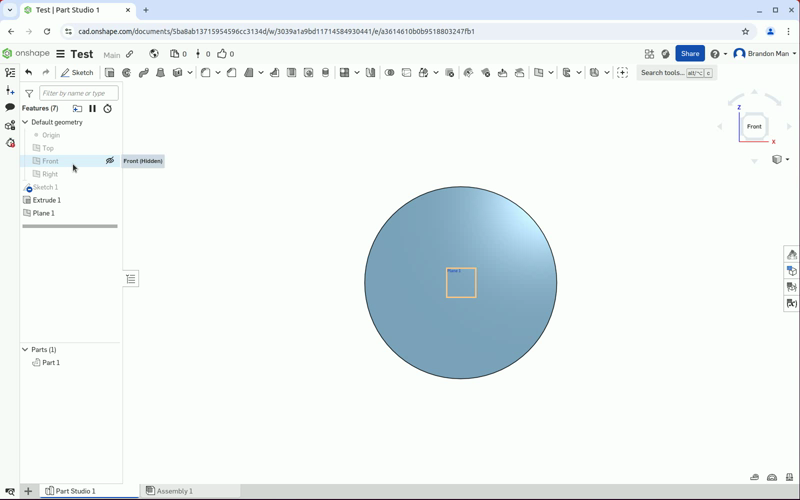
key(shift+s)
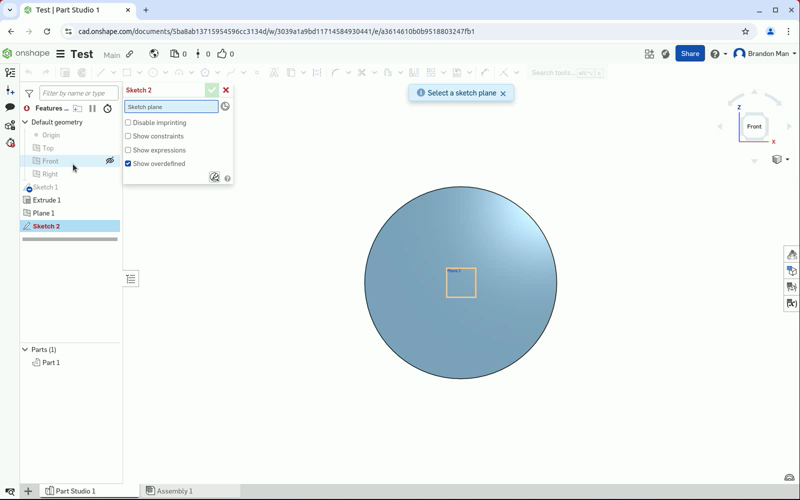
mouse_move(73, 215)
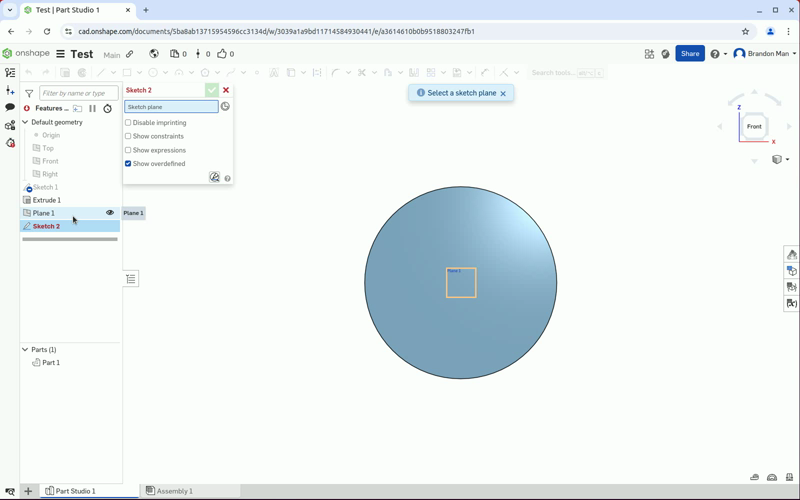
click(73, 215)
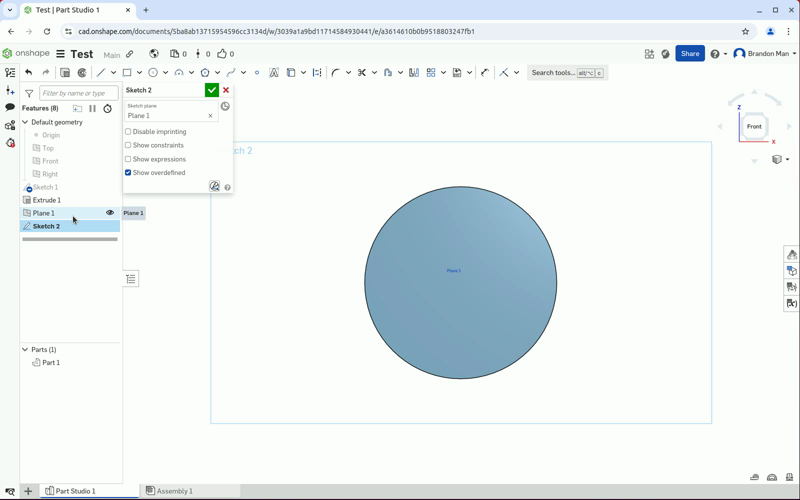
mouse_move(73, 352)
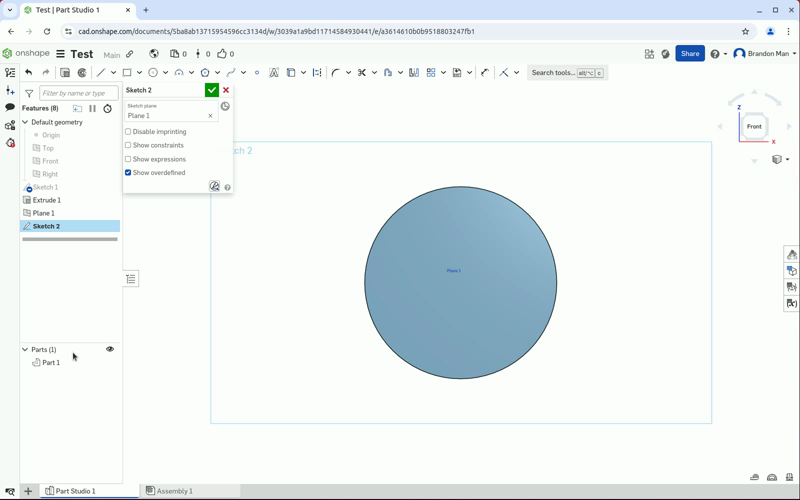
key(y)
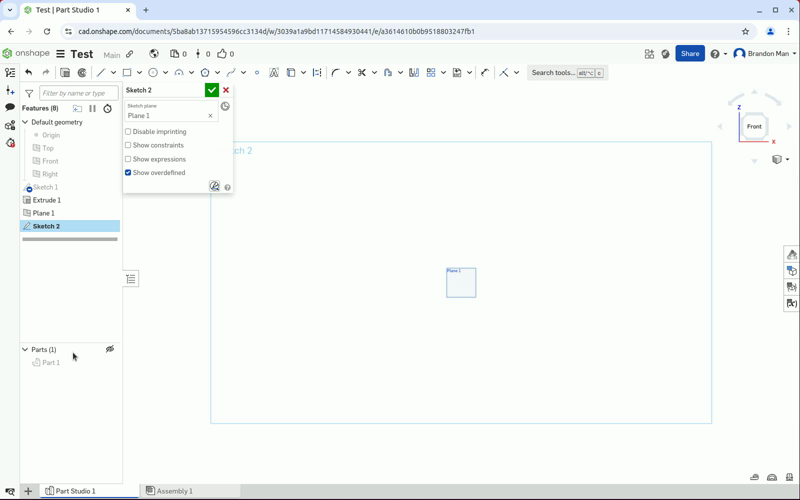
key(l)
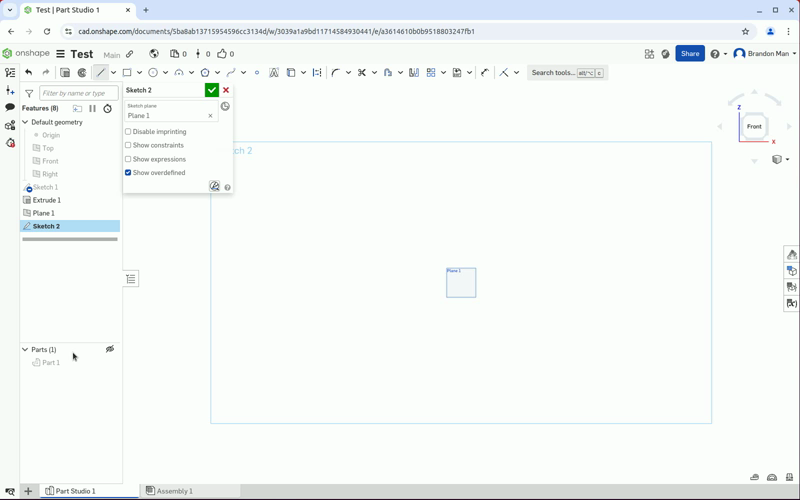
key_down(shift)
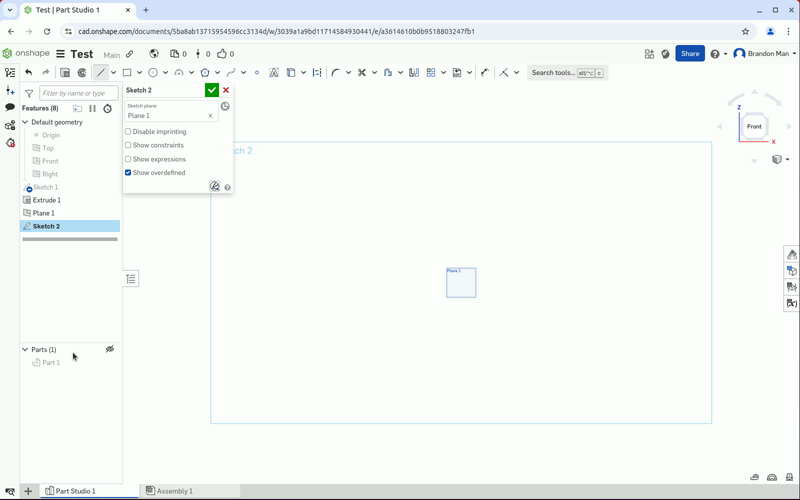
mouse_move(404, 339)
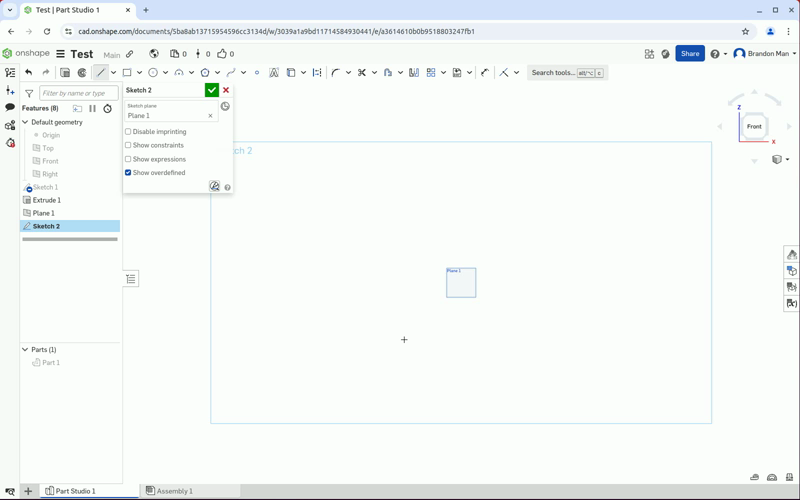
click(404, 339)
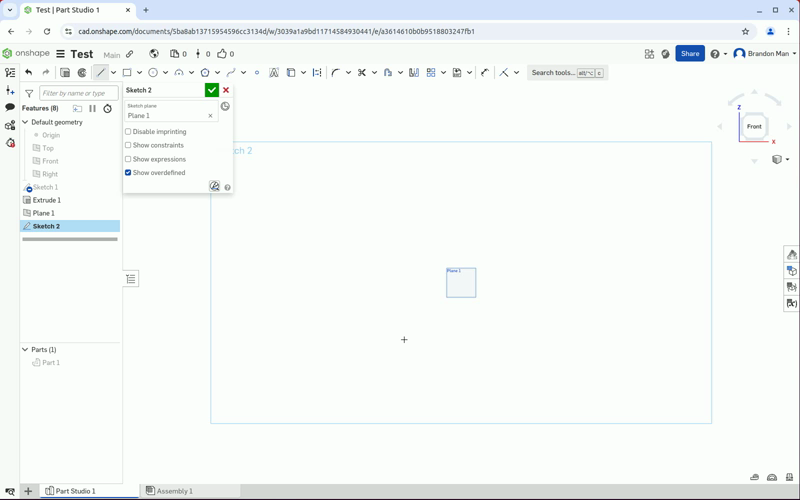
key_up(shift)
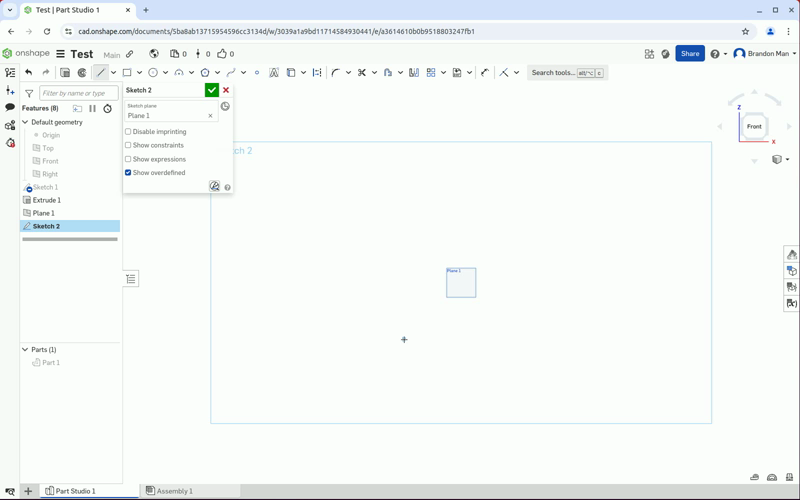
key_down(shift)
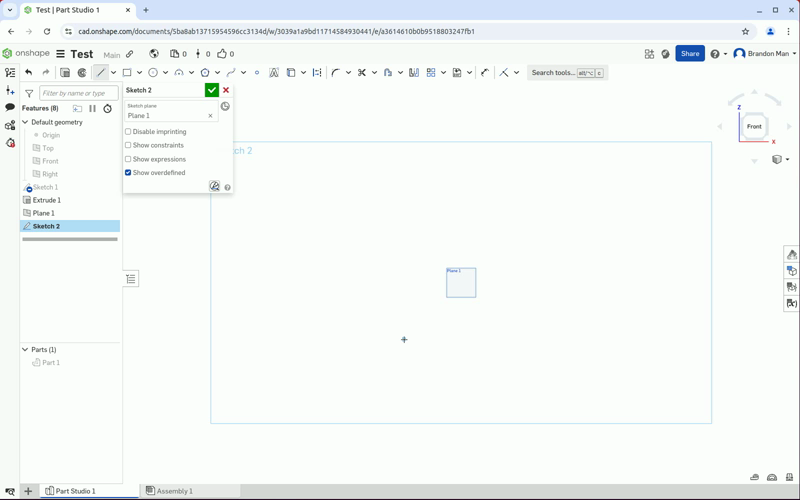
mouse_move(516, 339)
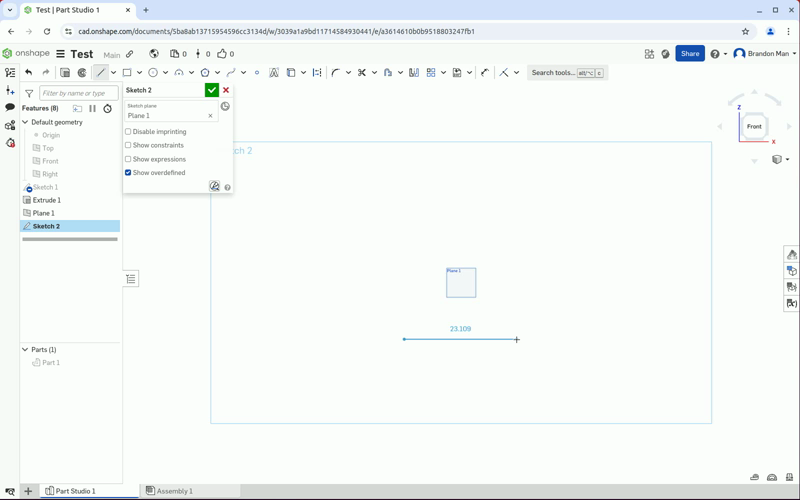
click(516, 339)
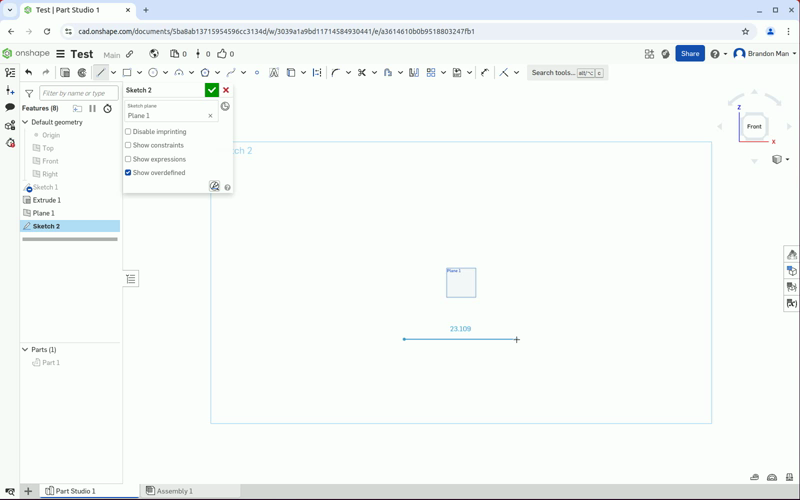
key_up(shift)
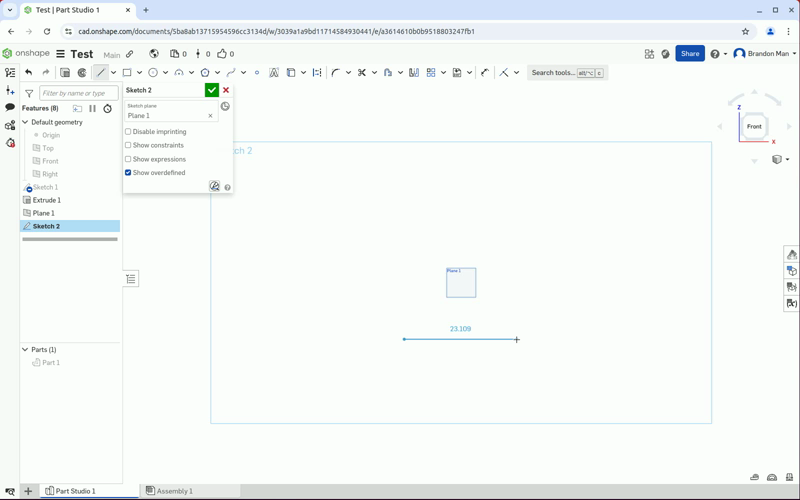
key_down(shift)
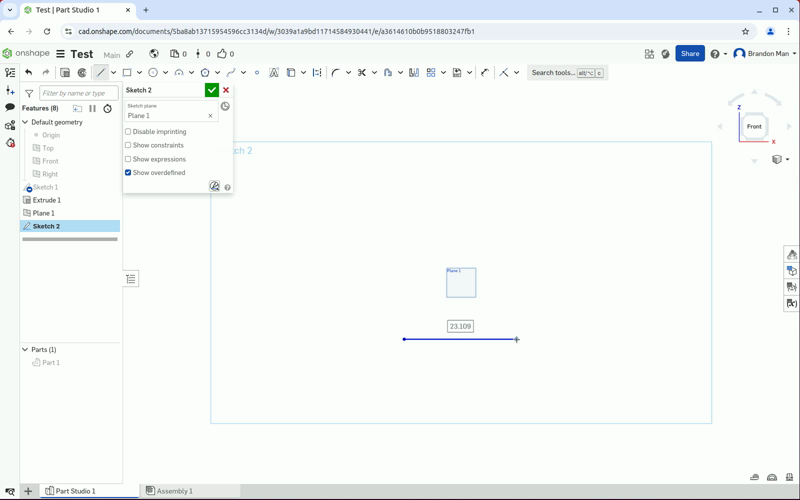
mouse_move(516, 226)
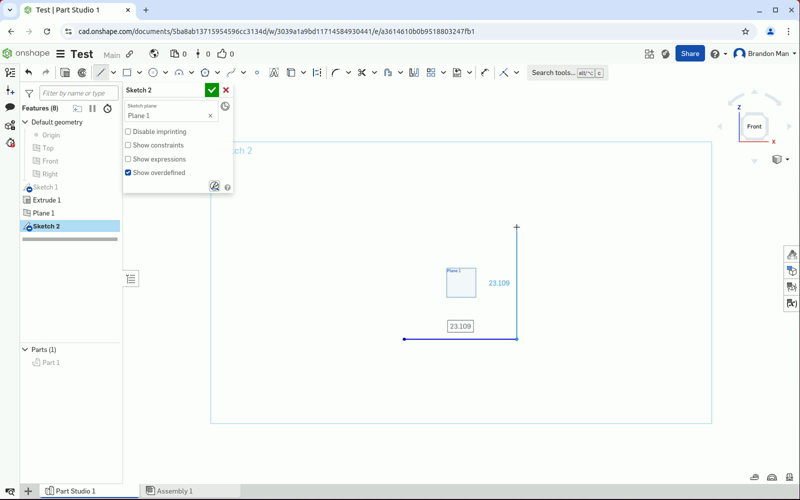
click(516, 226)
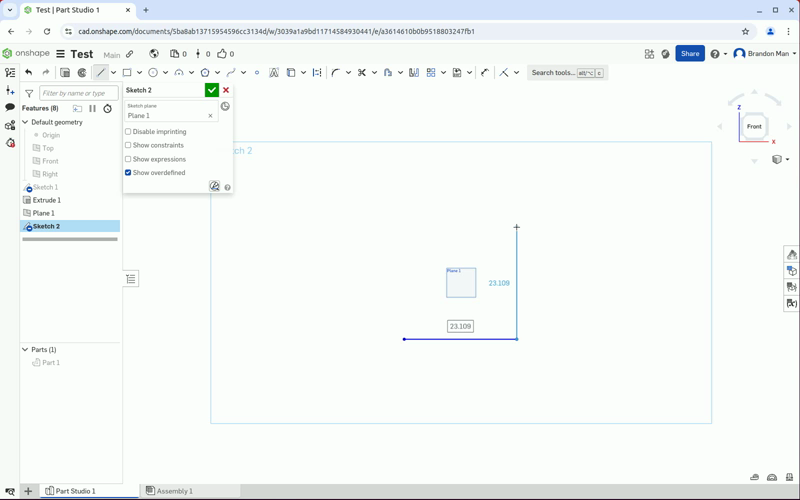
key_up(shift)
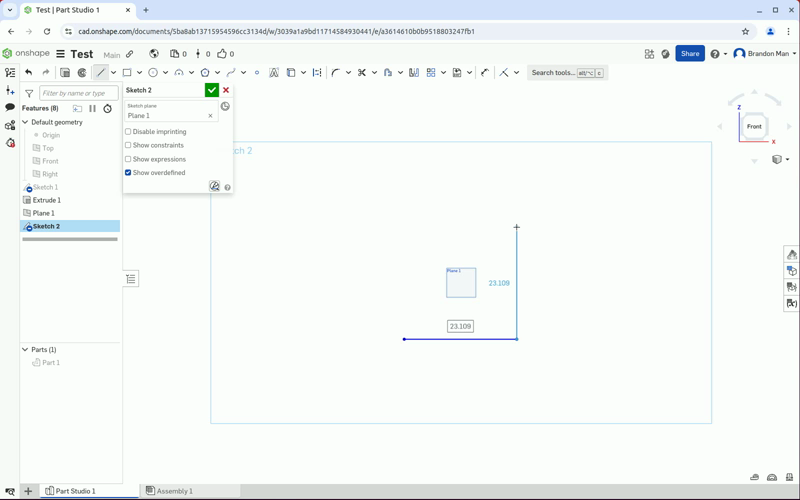
key_down(shift)
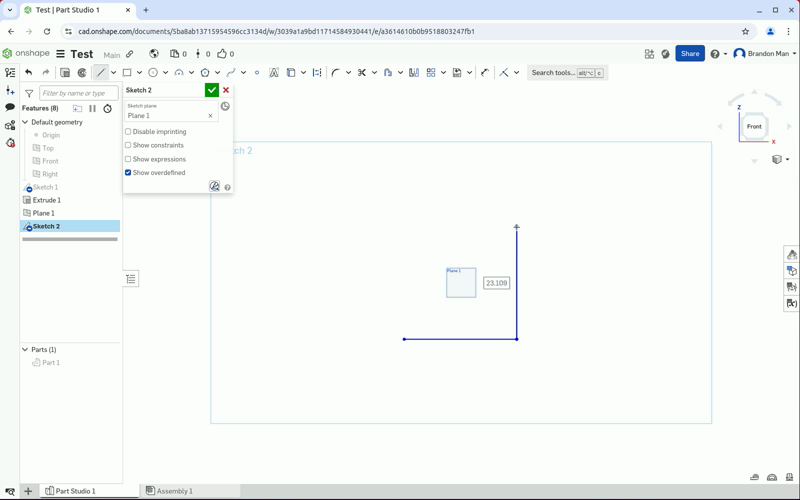
mouse_move(404, 226)
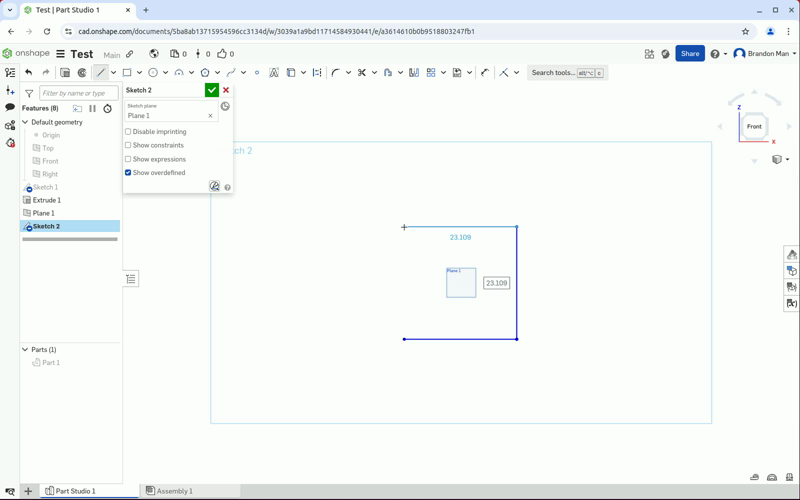
click(404, 226)
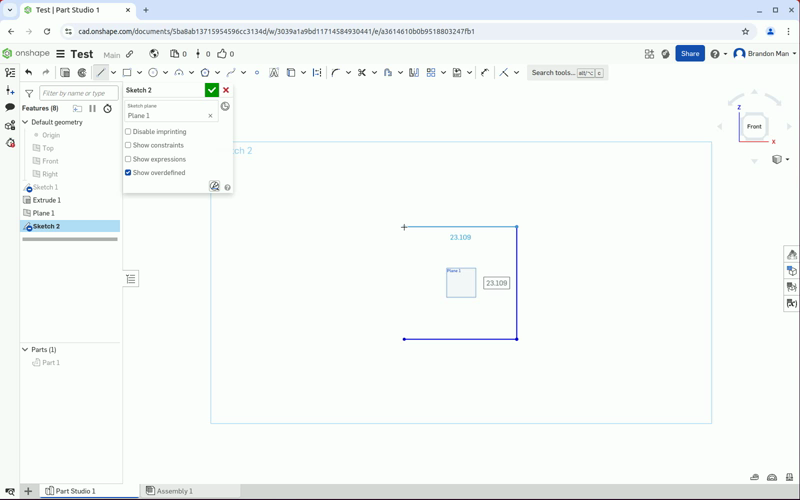
key_up(shift)
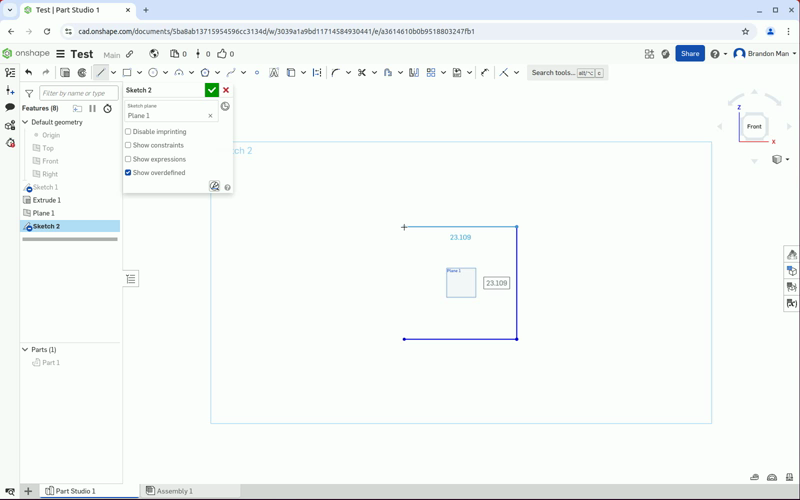
key_down(shift)
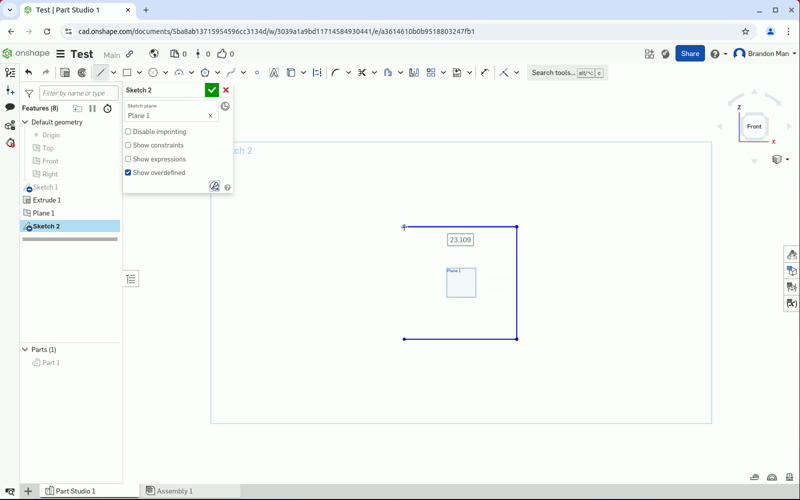
mouse_move(404, 339)
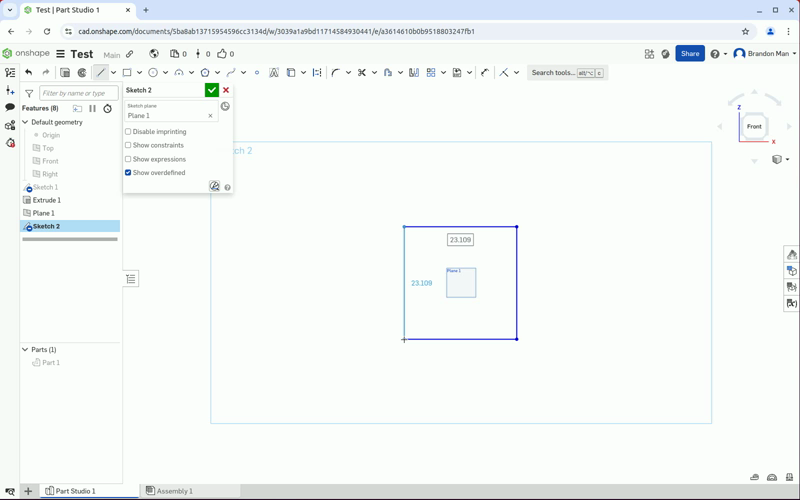
key_up(shift)
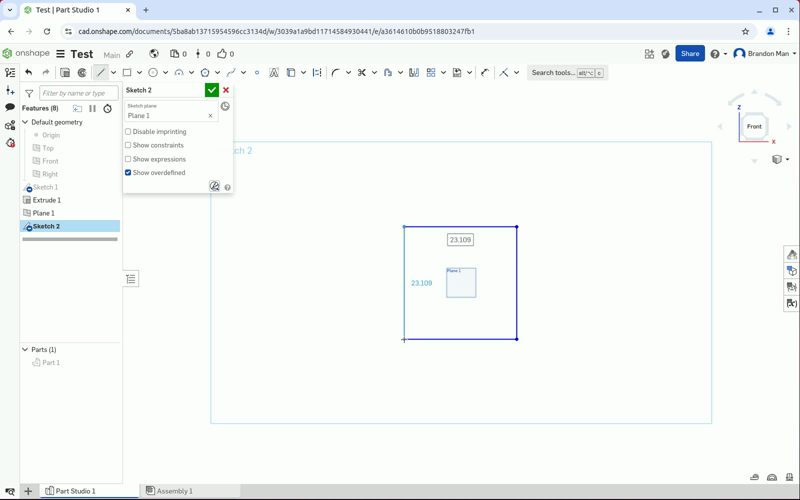
click(404, 339)
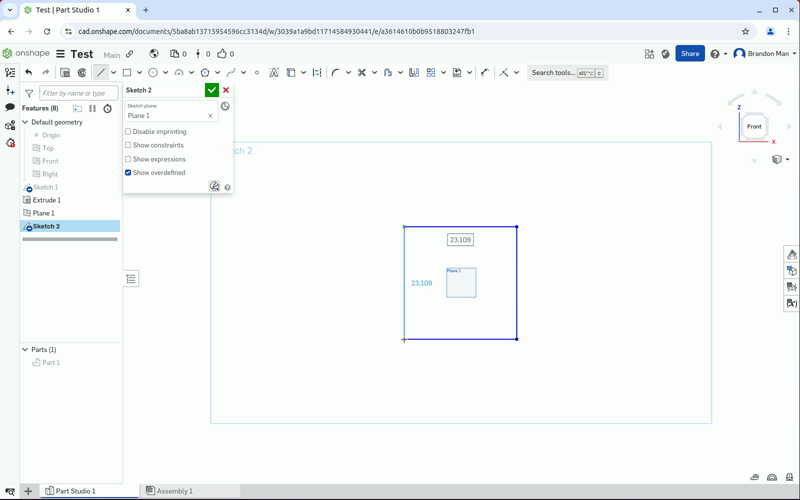
key(esc)
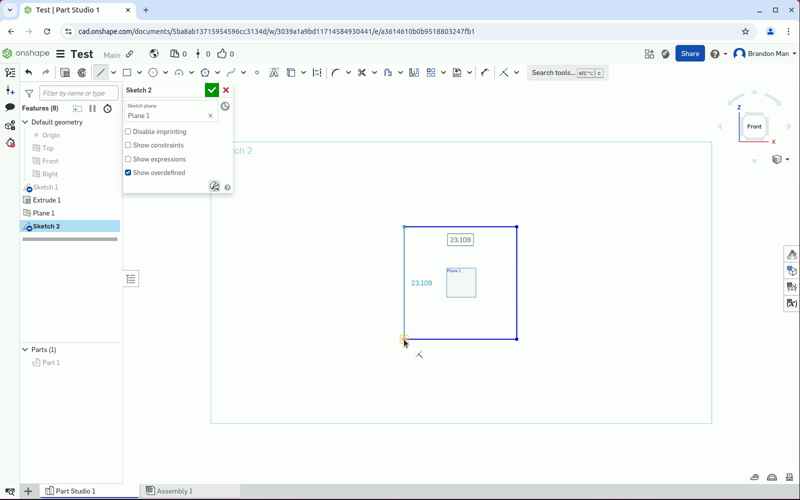
mouse_move(424, 326)
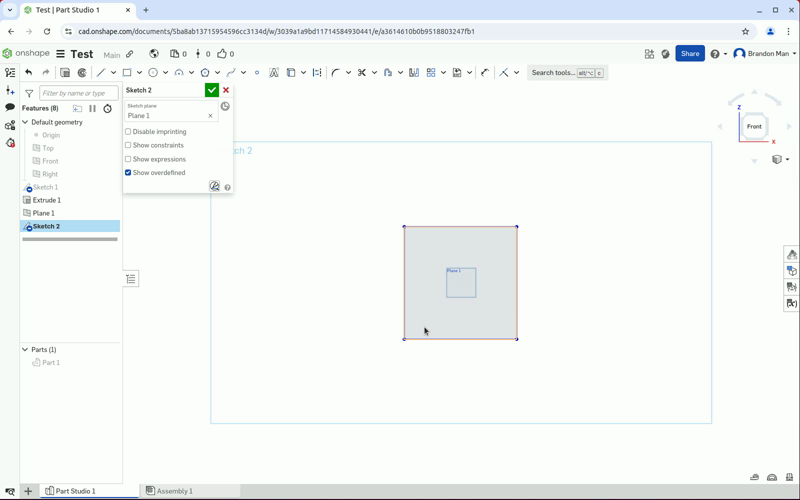
click(424, 326)
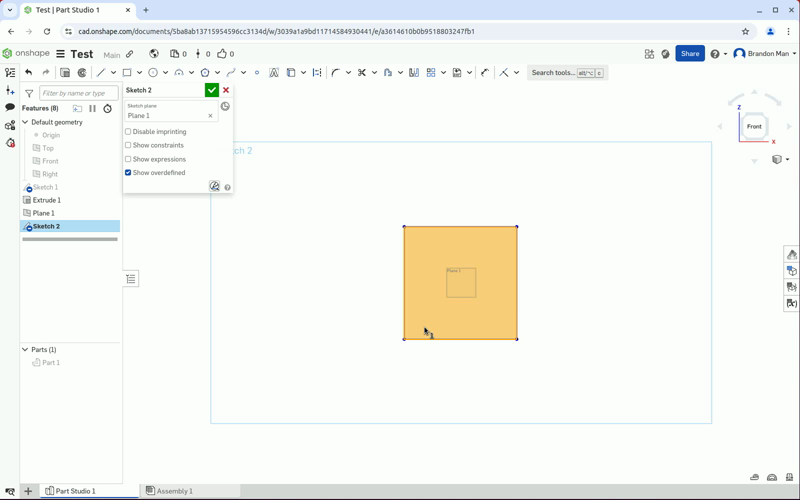
mouse_move(73, 352)
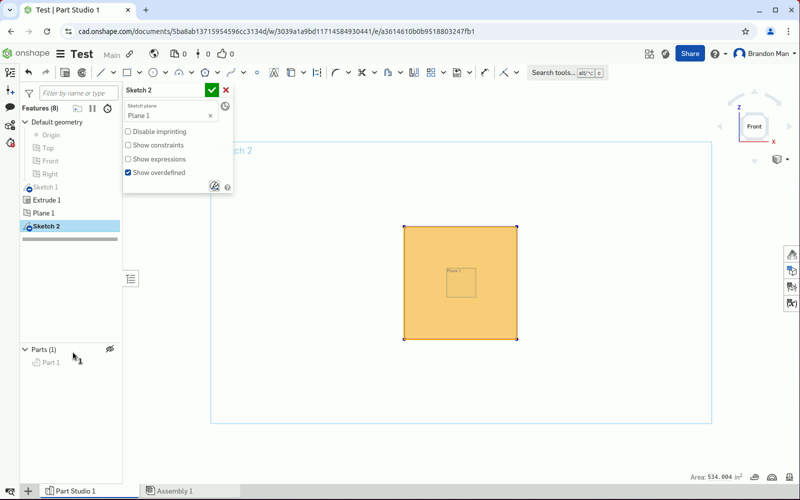
key(shift+y)
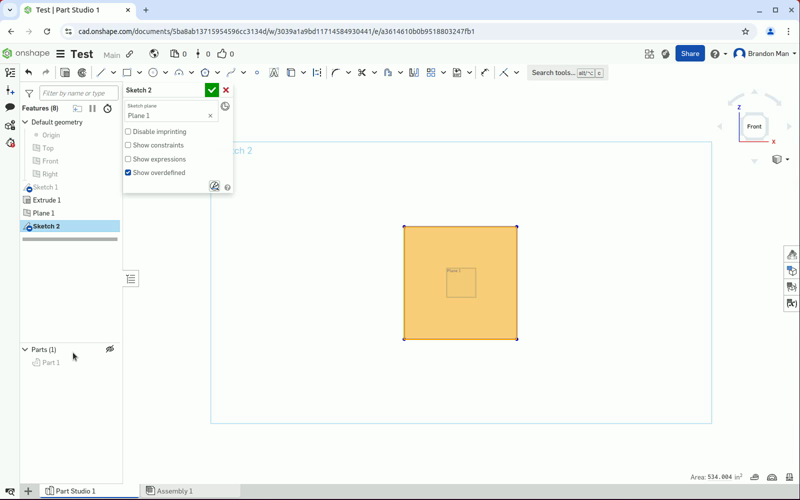
key(shift+e)
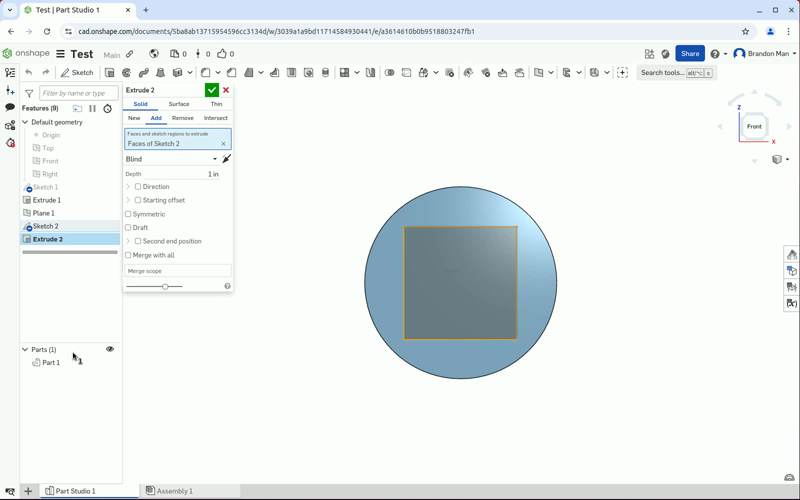
mouse_move(143, 106)
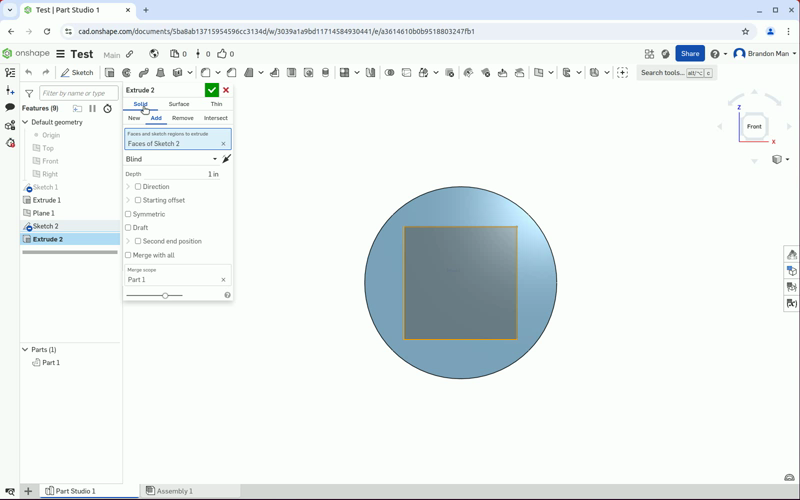
click(143, 106)
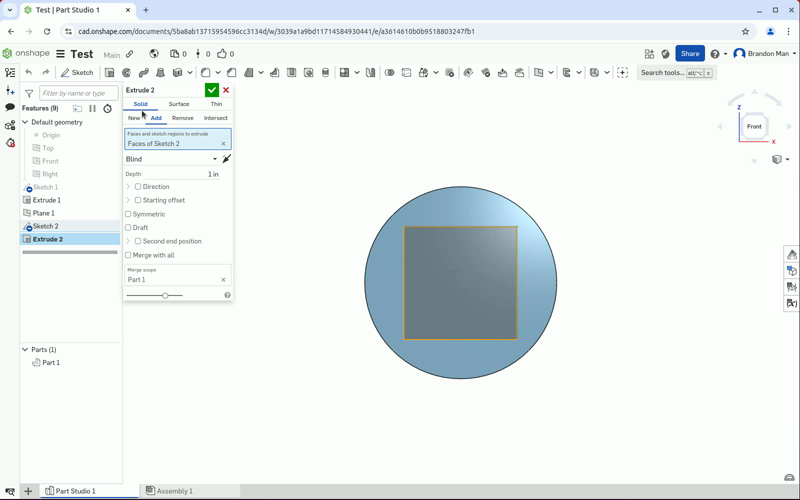
mouse_move(137, 120)
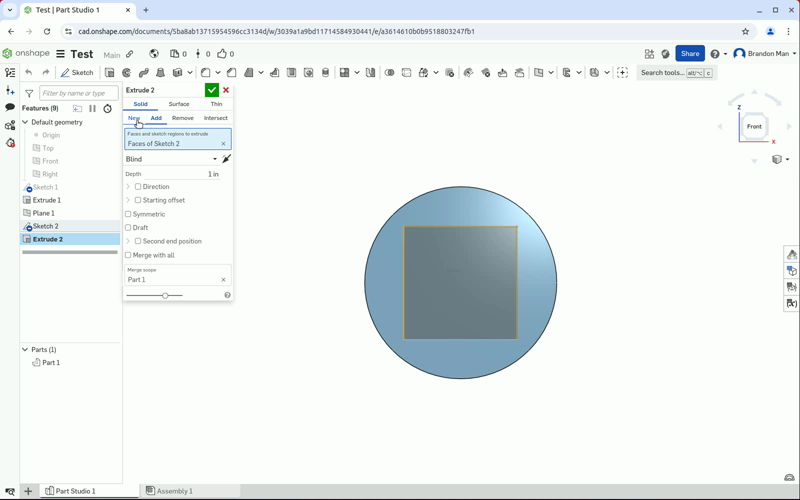
click(137, 120)
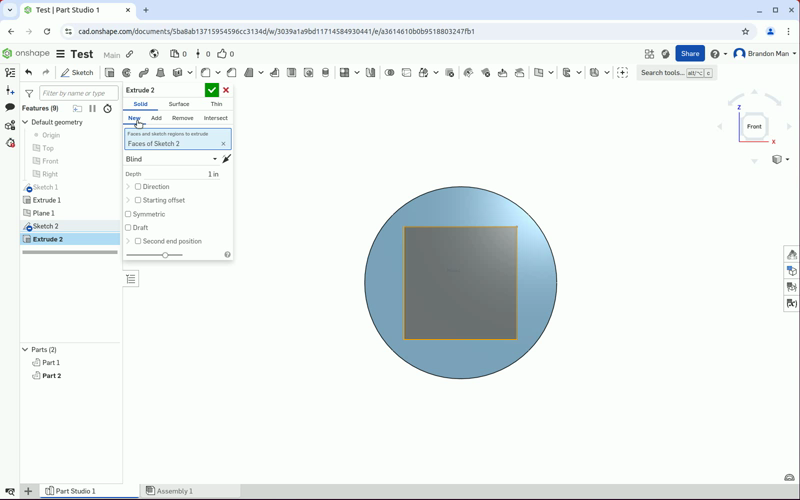
key(tab, 4)
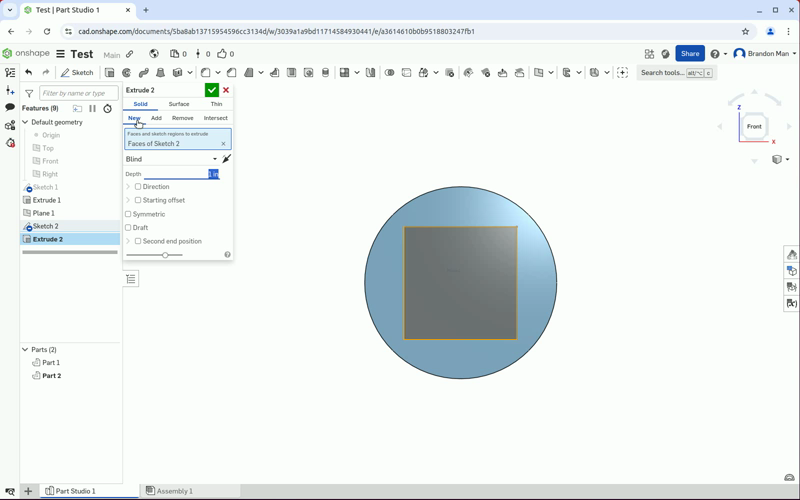
text(18.535)
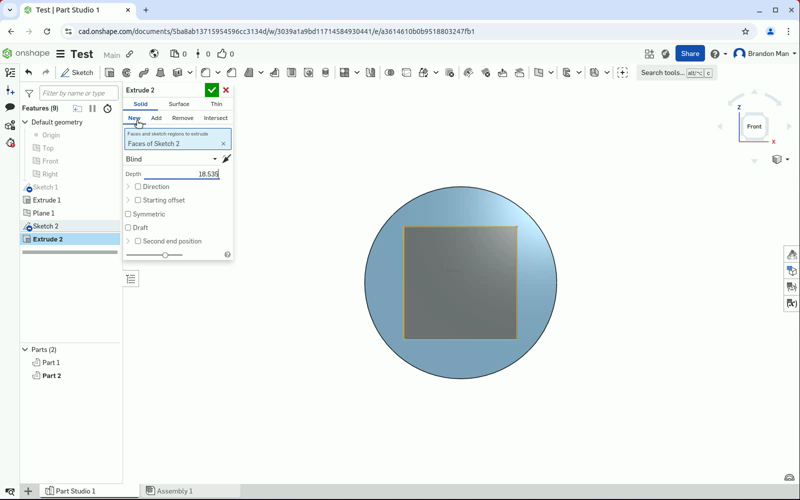
key(enter)
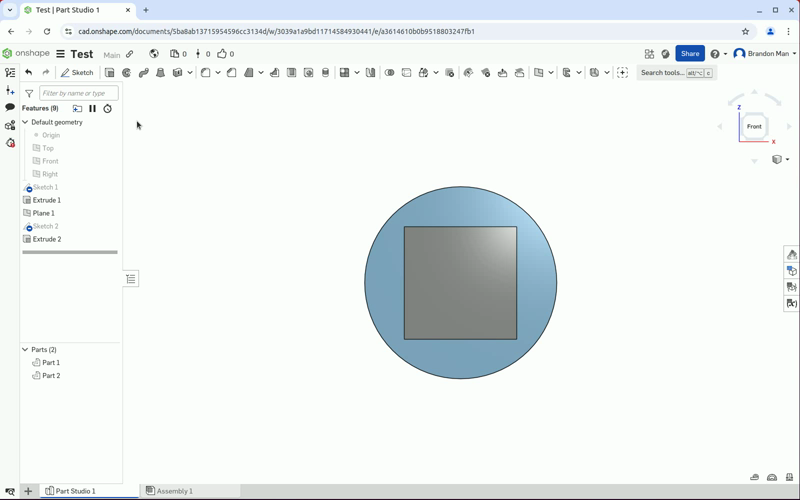
key(shift+h)
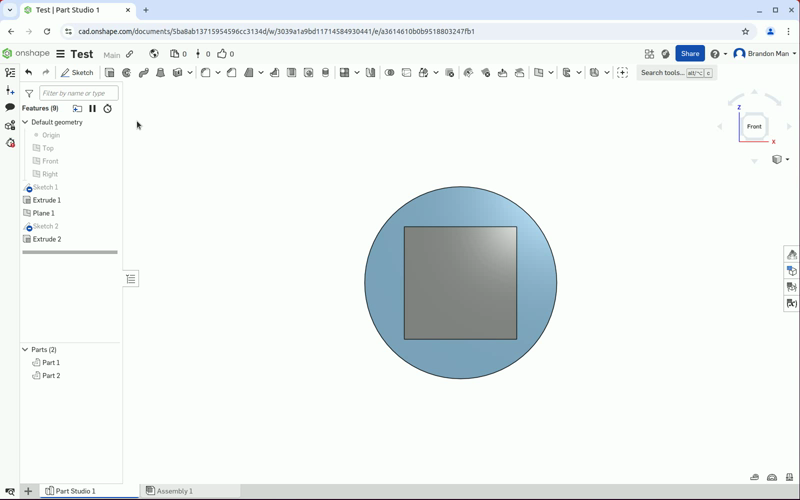
key(shift+h)
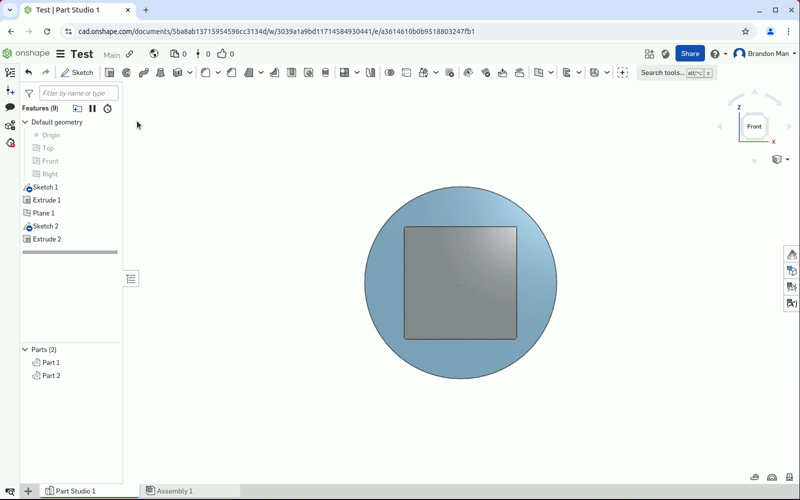
key(shift+7)
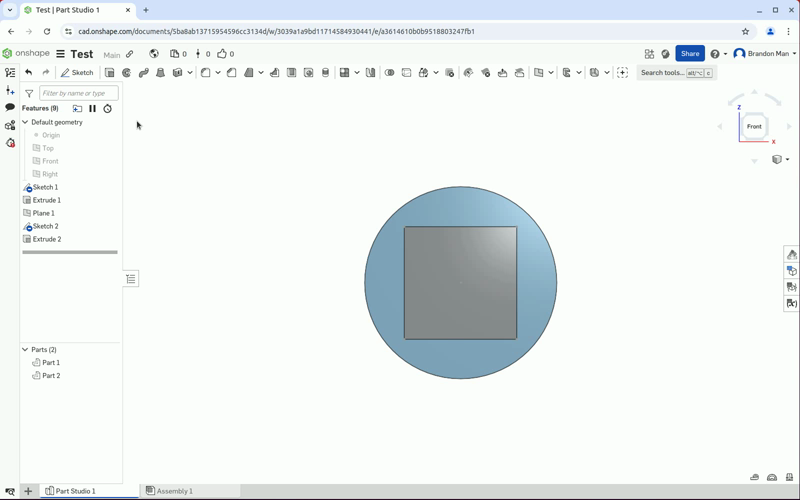
key(left, 2)
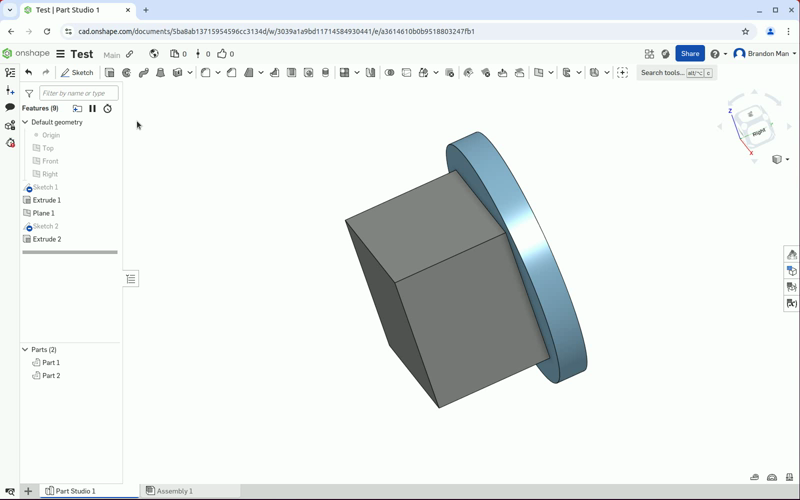
key(down, 2)
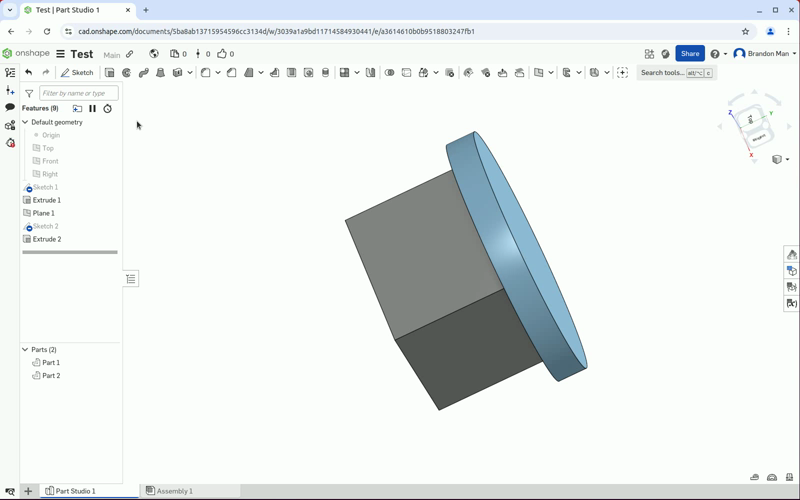
key(up, 2)
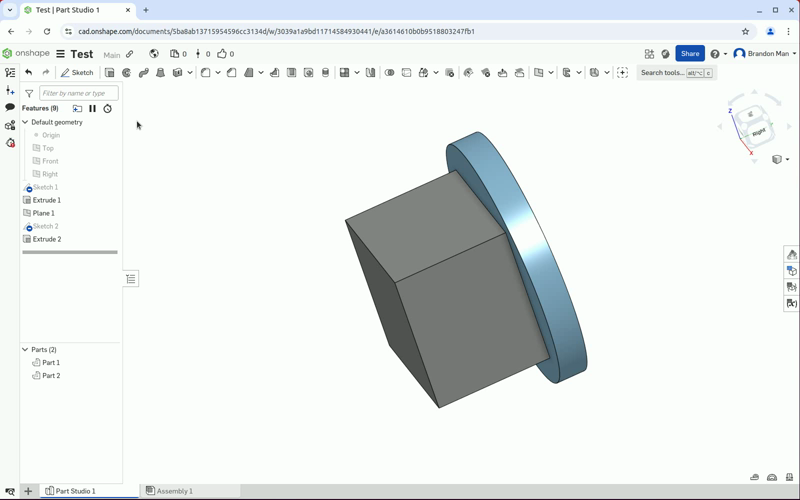
key(right, 2)
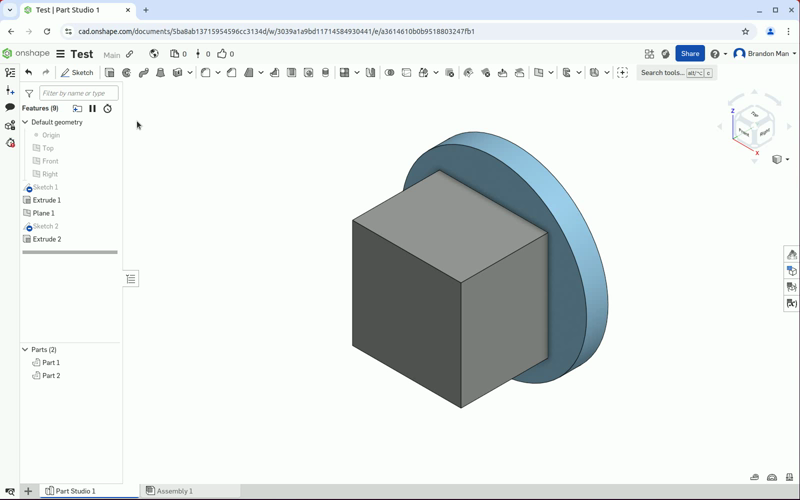
mouse_move(73, 189)
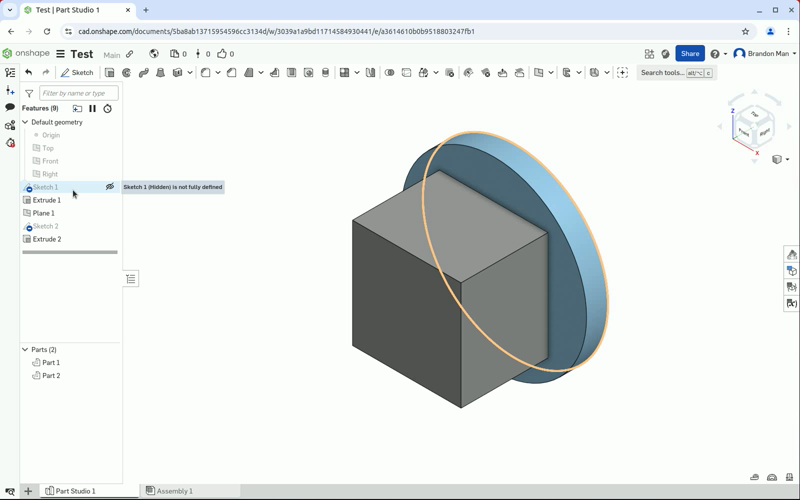
click(73, 189)